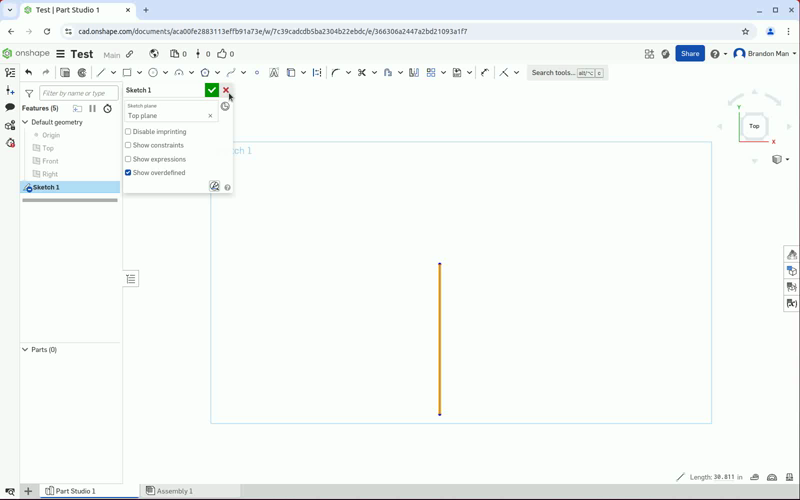
key(shift+h)
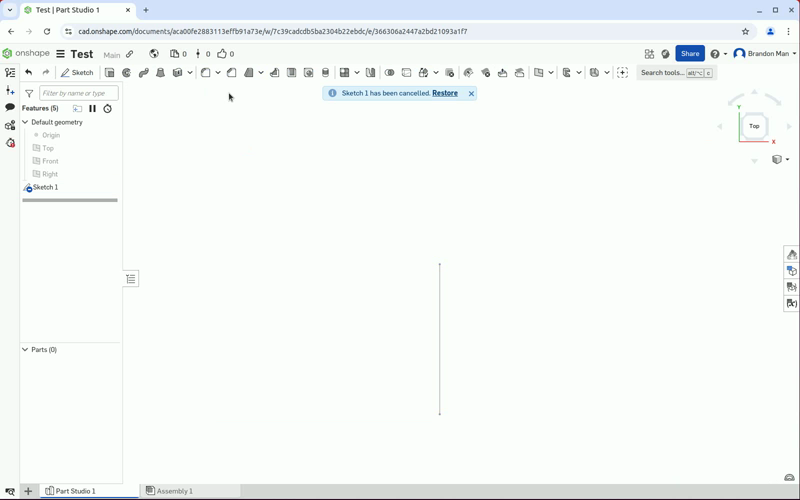
key(shift+s)
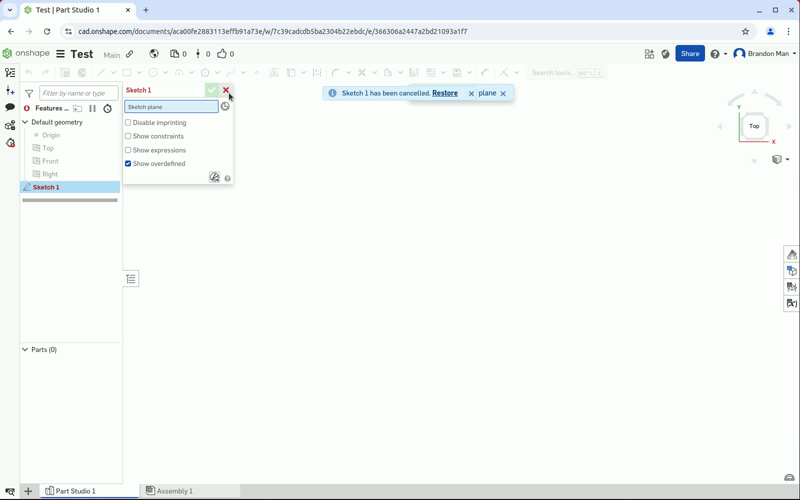
mouse_move(73, 150)
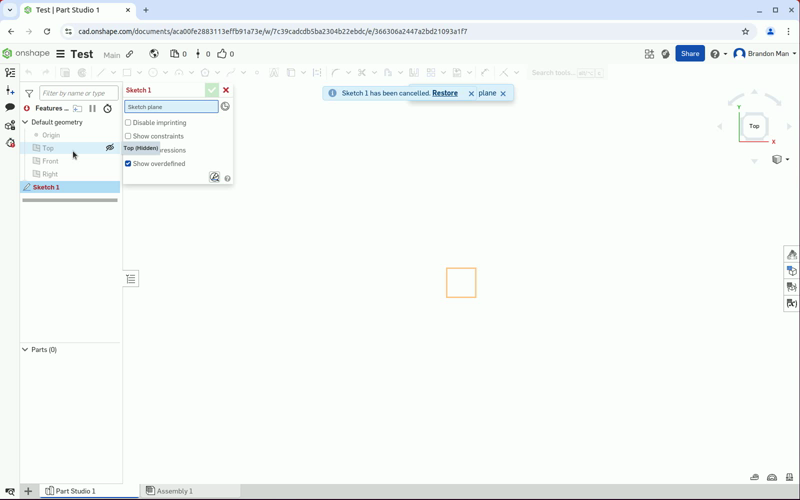
click(73, 150)
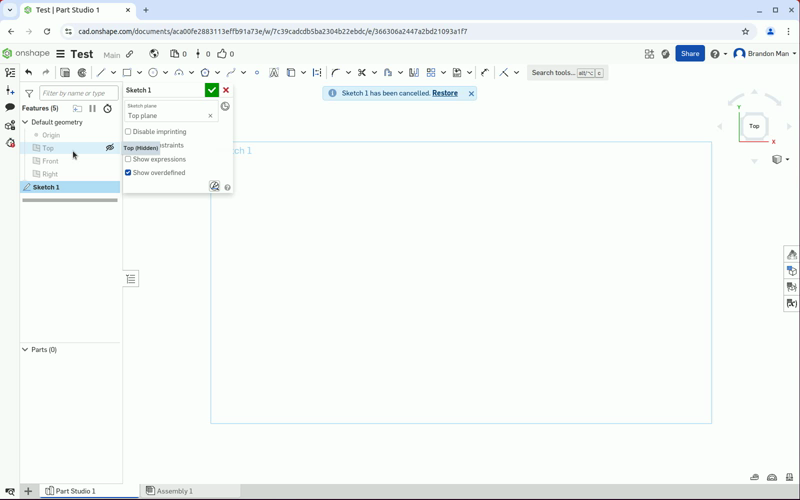
mouse_move(73, 352)
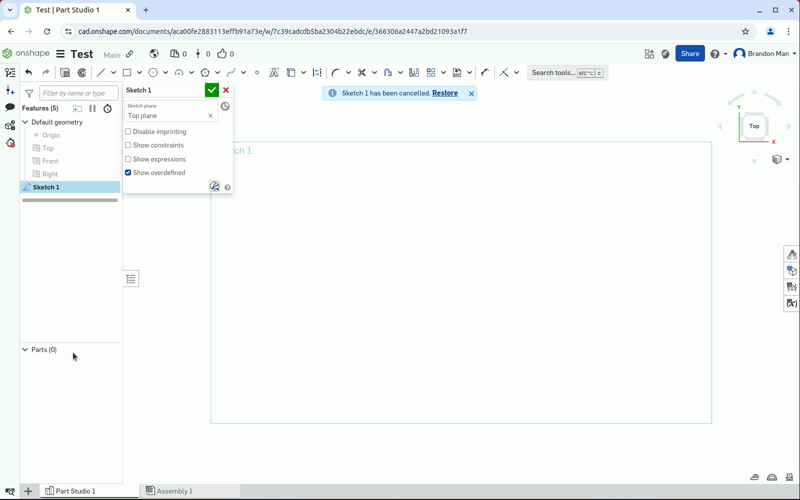
key(y)
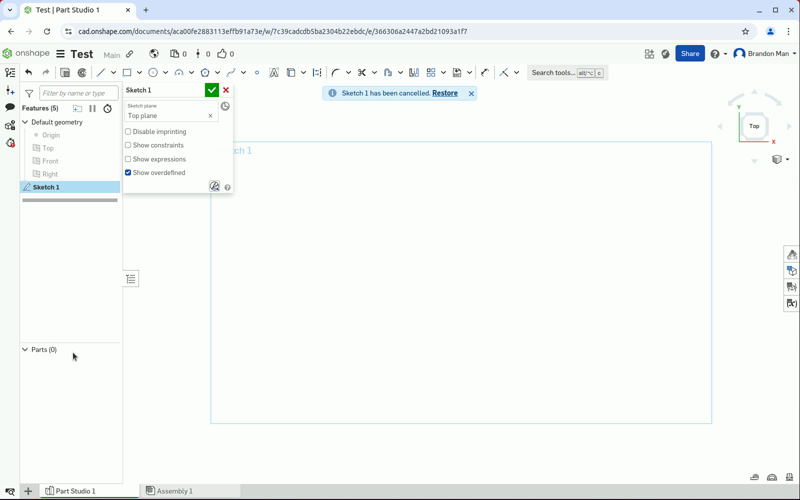
key(l)
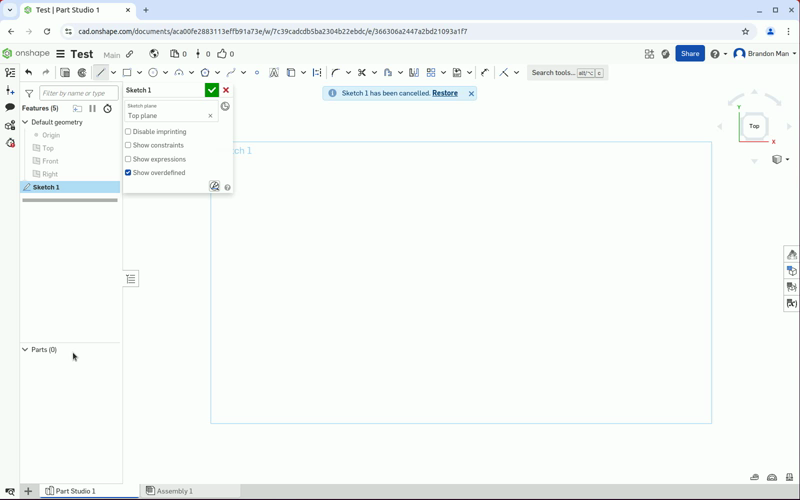
key_down(shift)
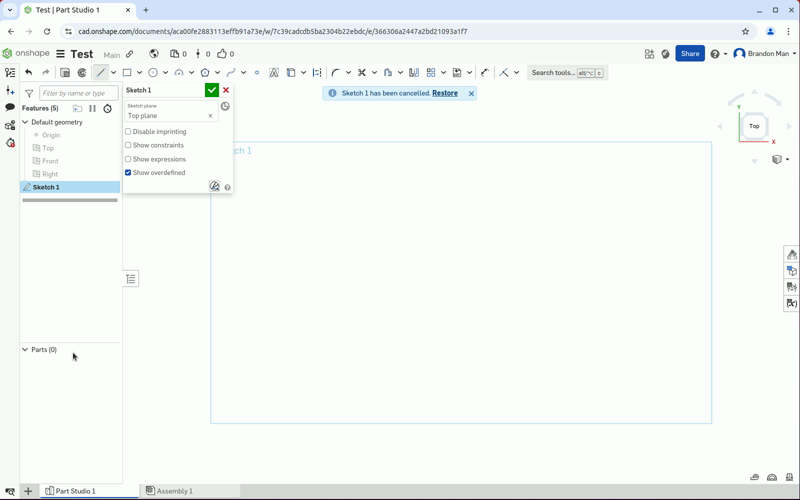
mouse_move(460, 282)
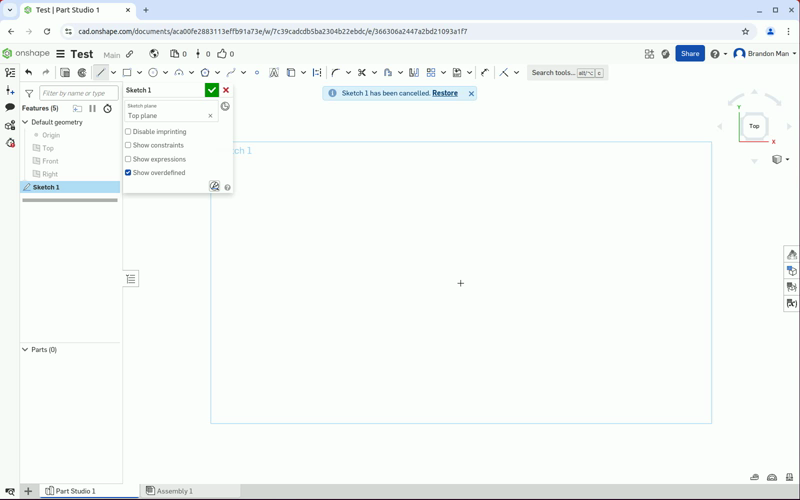
click(460, 282)
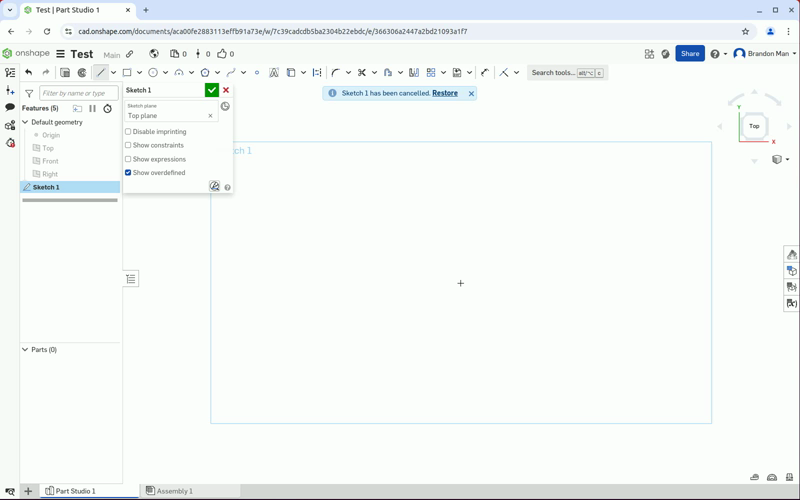
key_up(shift)
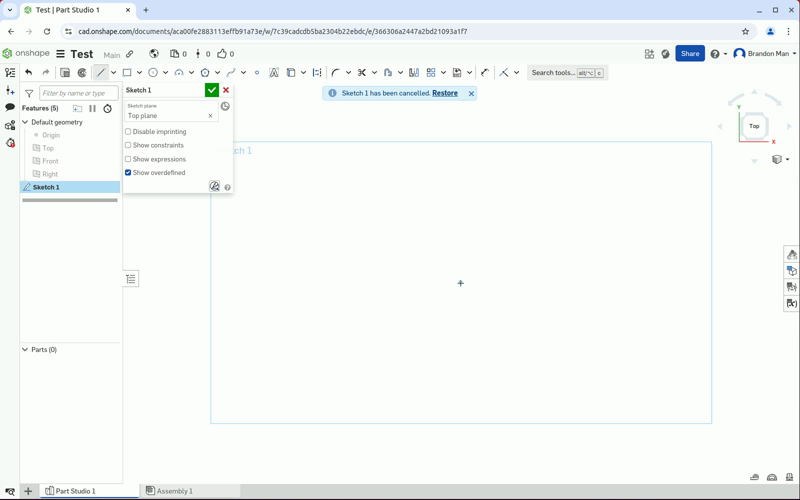
key_down(shift)
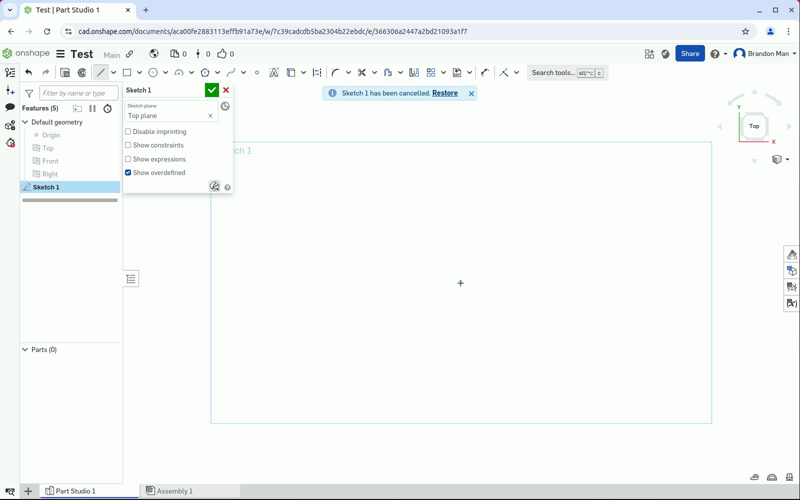
mouse_move(573, 282)
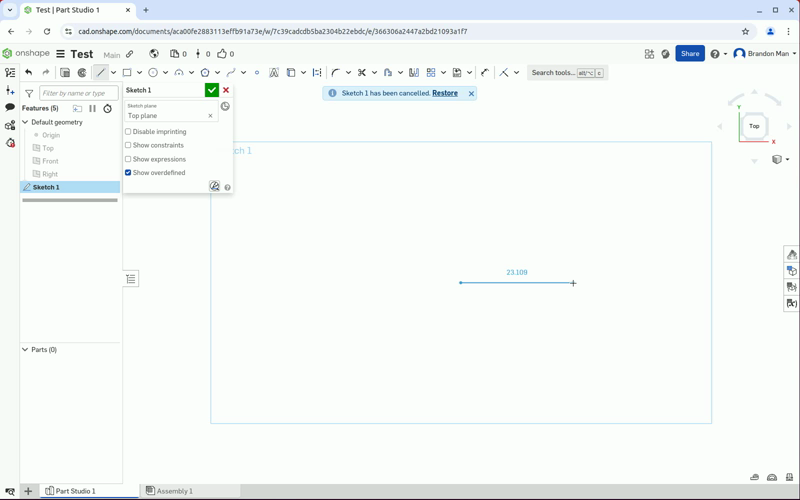
click(573, 282)
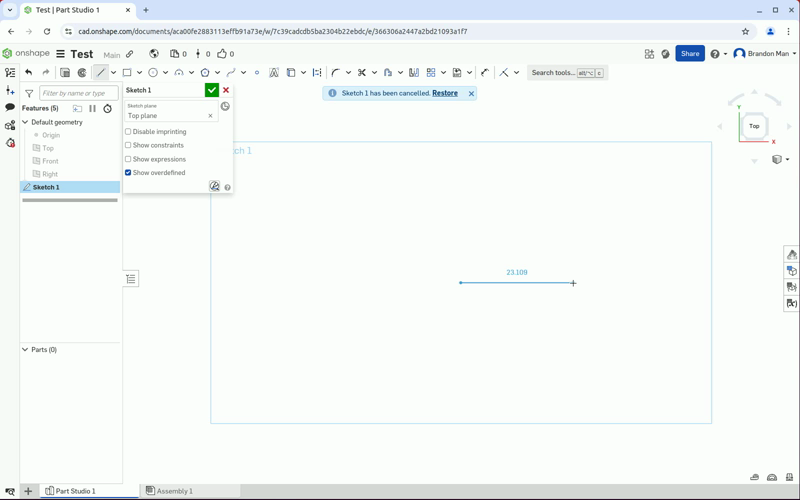
key_up(shift)
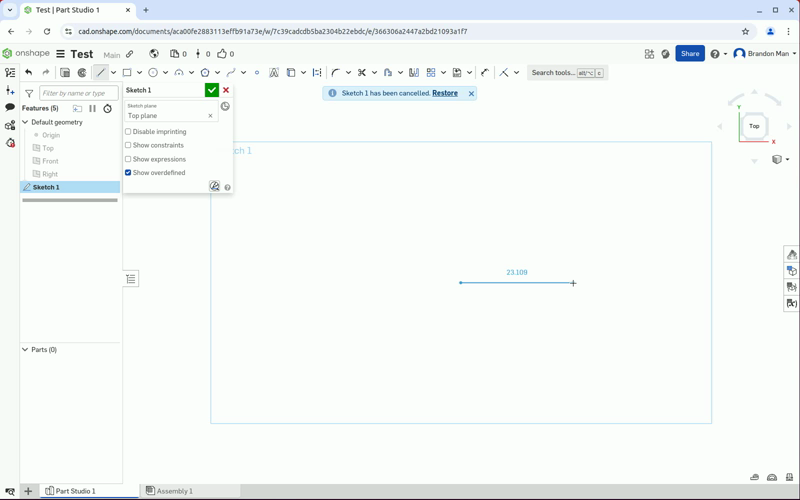
key_down(shift)
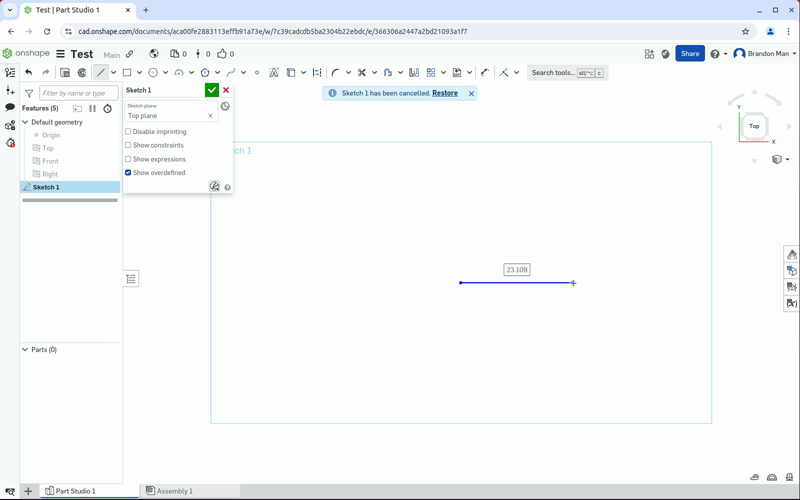
mouse_move(573, 208)
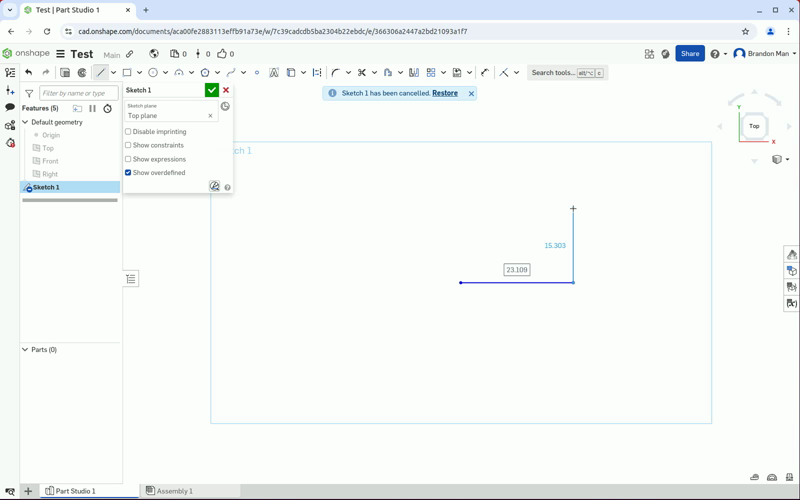
click(573, 208)
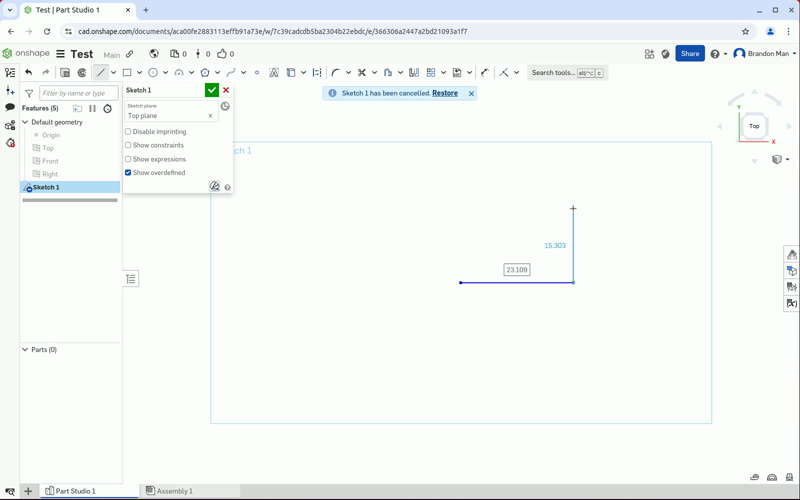
key_up(shift)
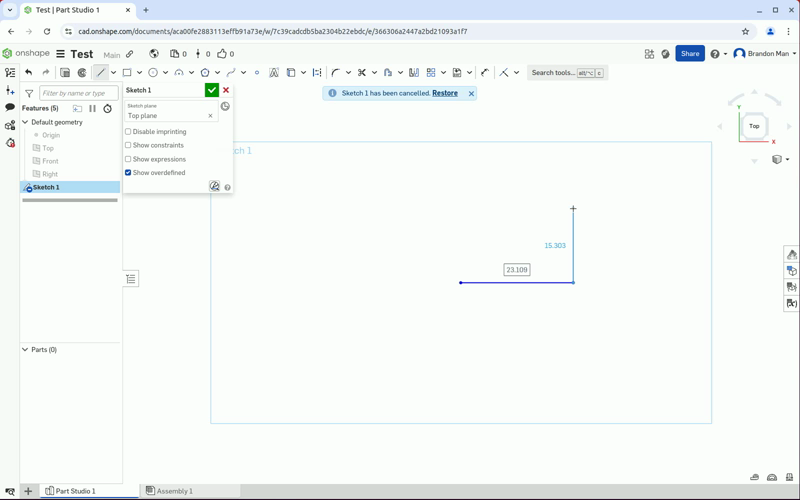
key_down(shift)
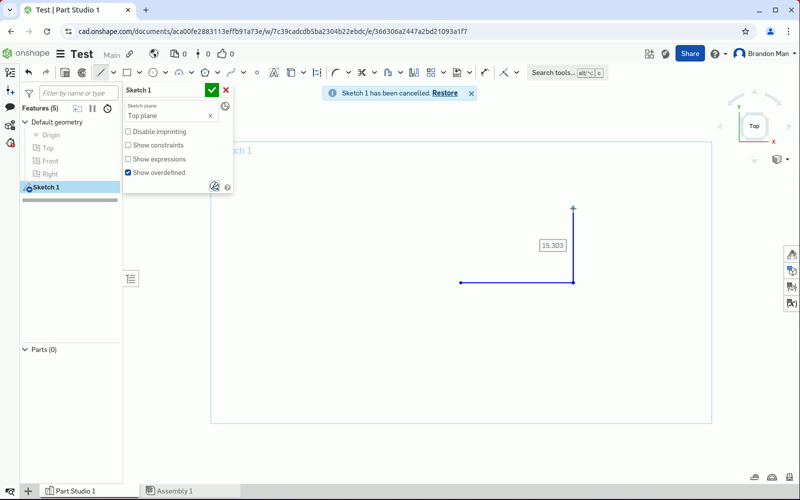
mouse_move(460, 208)
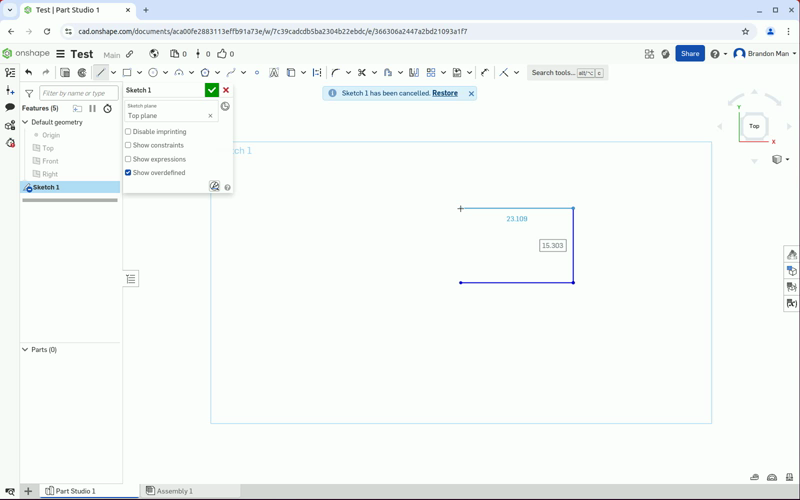
click(460, 208)
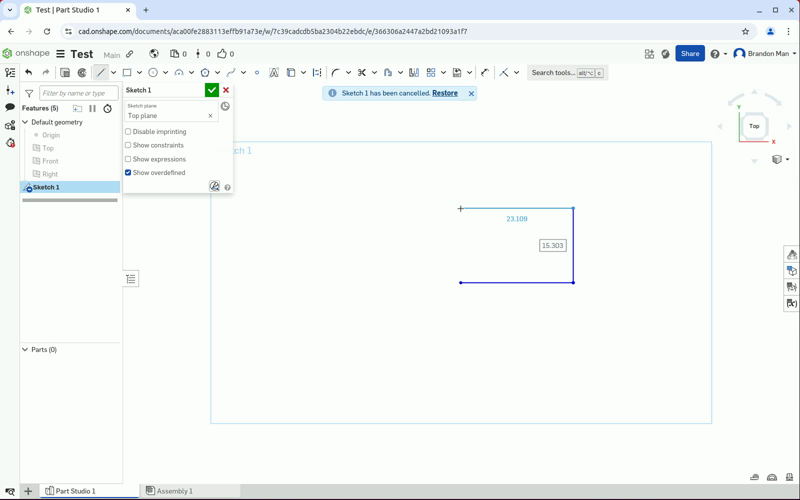
key_up(shift)
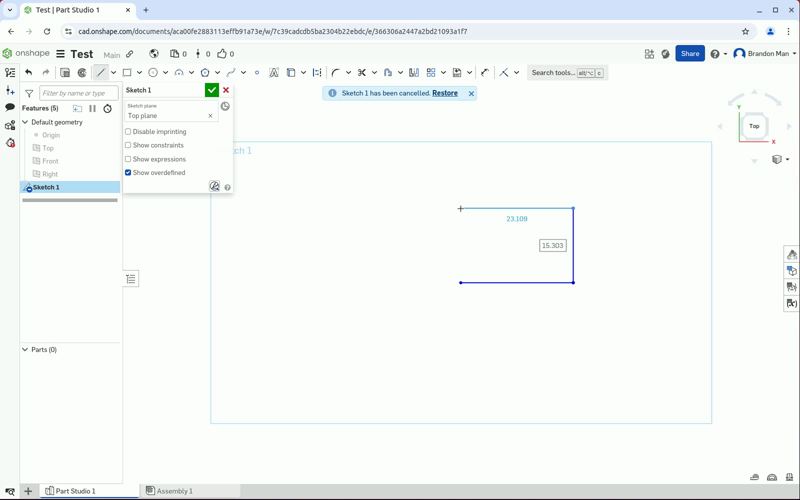
key_down(shift)
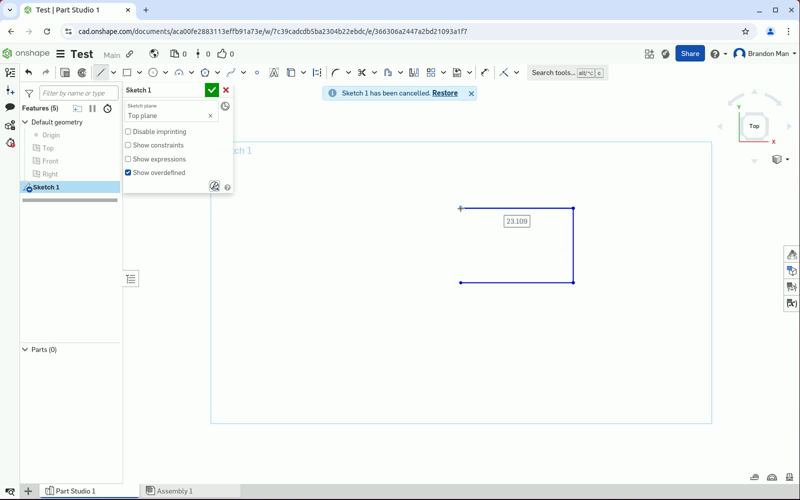
mouse_move(460, 282)
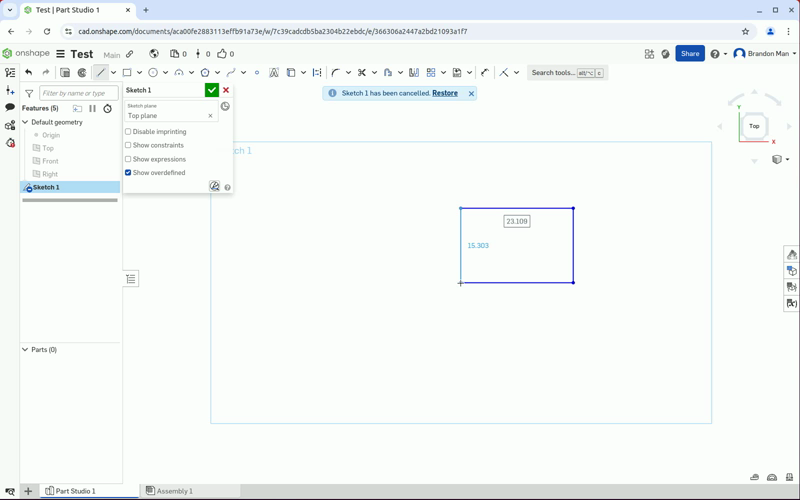
key_up(shift)
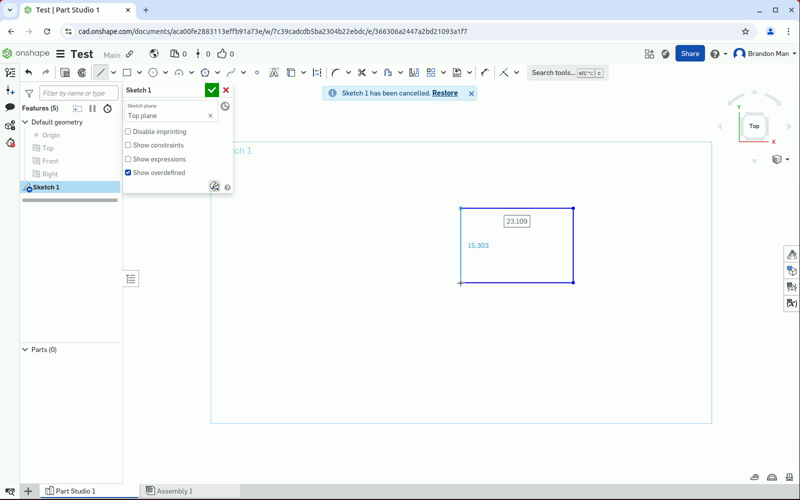
click(460, 282)
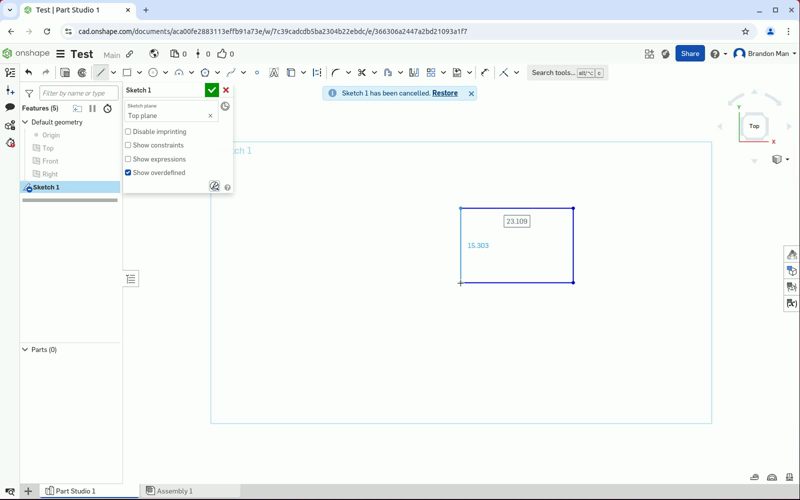
key(esc)
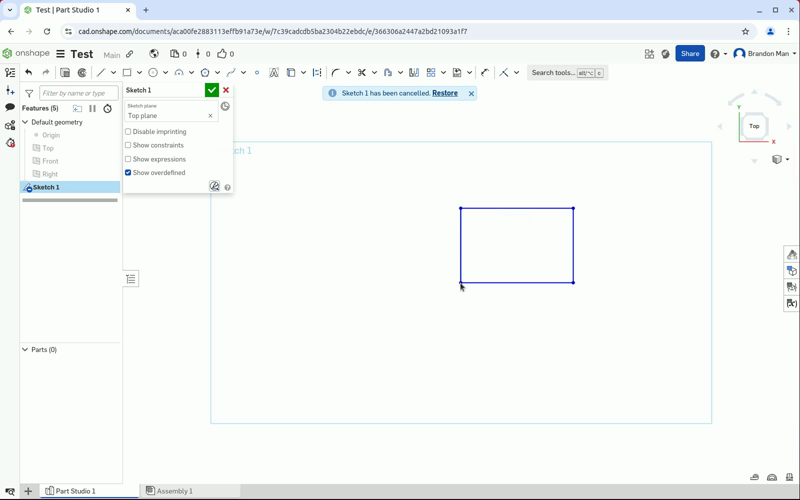
mouse_move(562, 266)
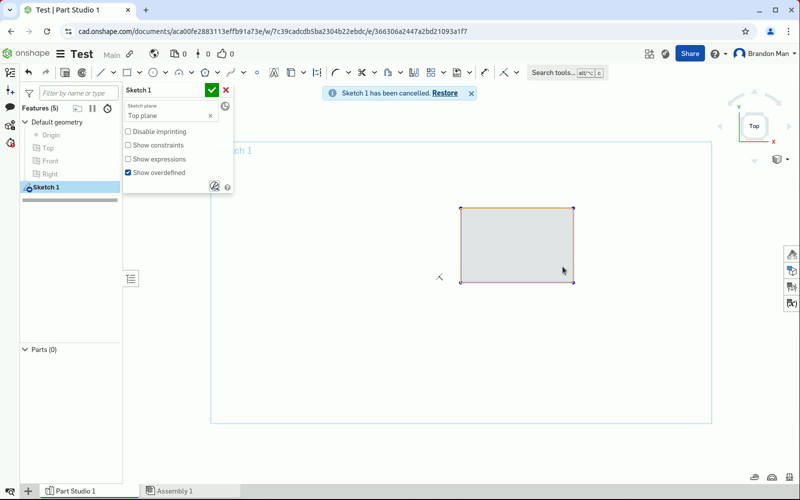
click(562, 266)
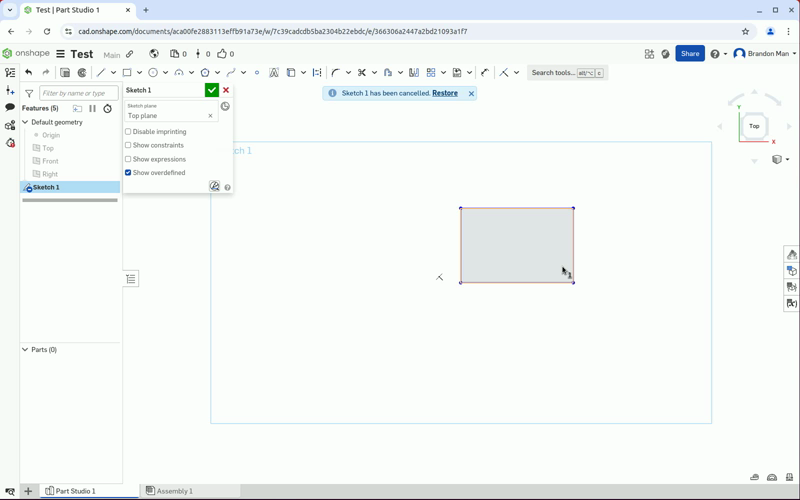
mouse_move(73, 352)
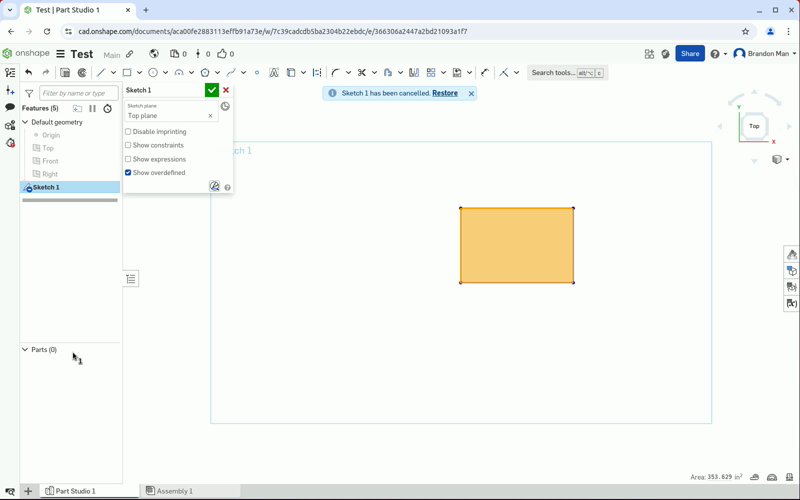
key(shift+y)
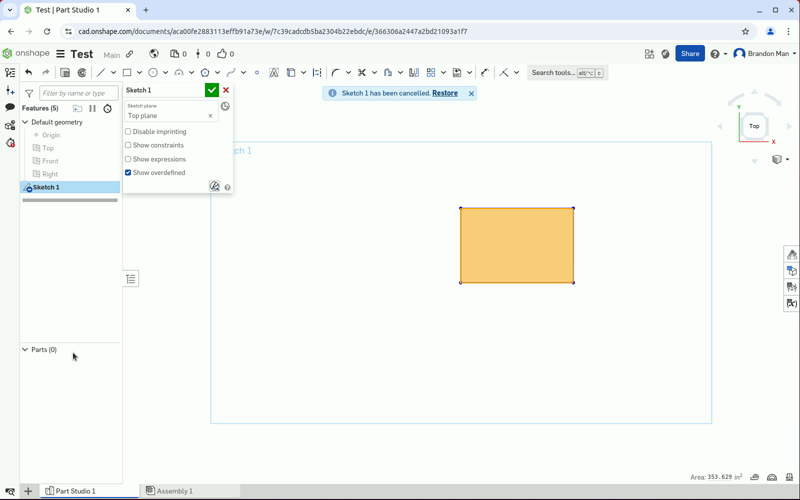
key(shift+e)
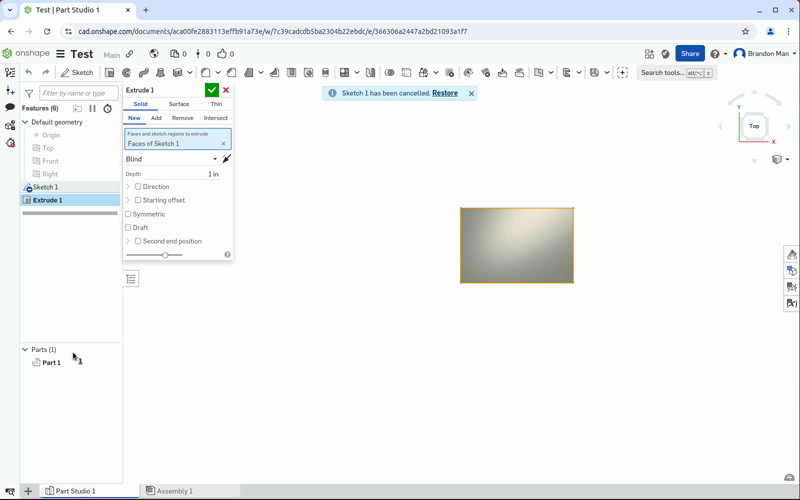
mouse_move(143, 106)
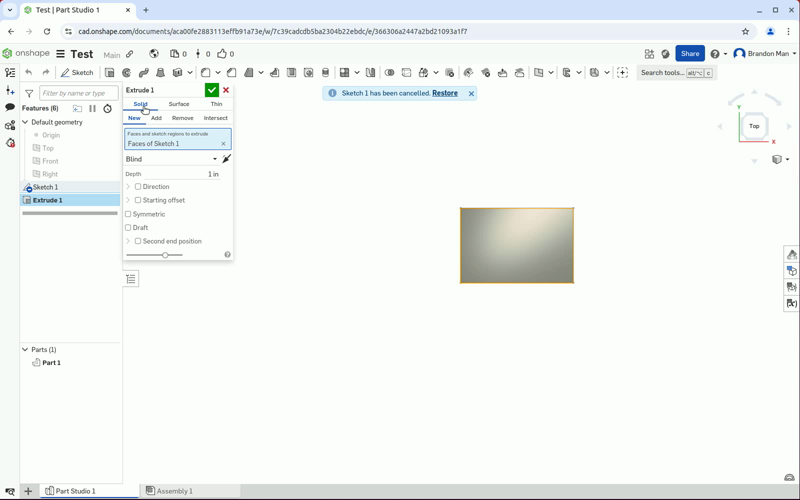
click(143, 106)
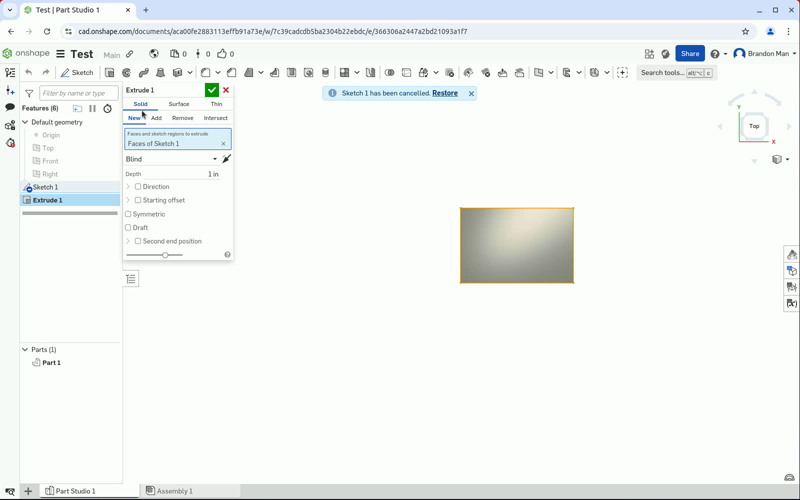
mouse_move(137, 120)
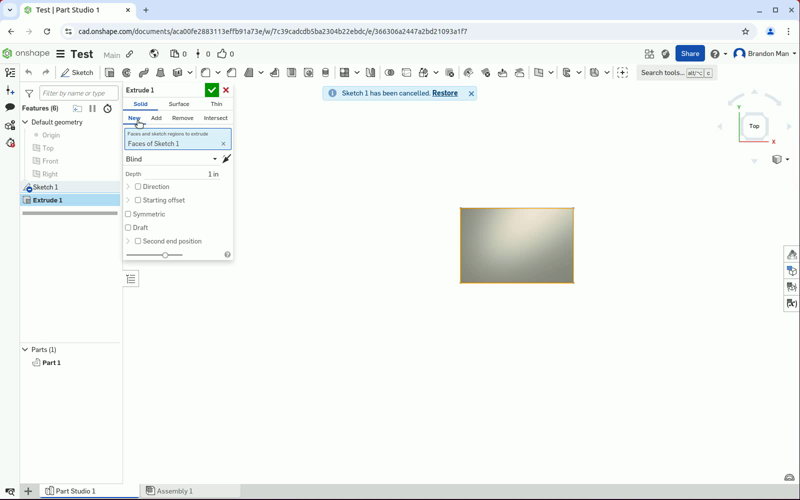
click(137, 120)
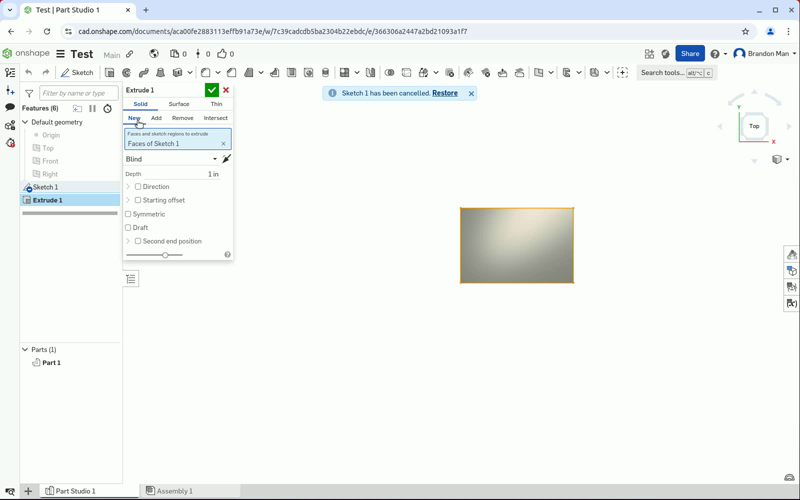
key(tab, 4)
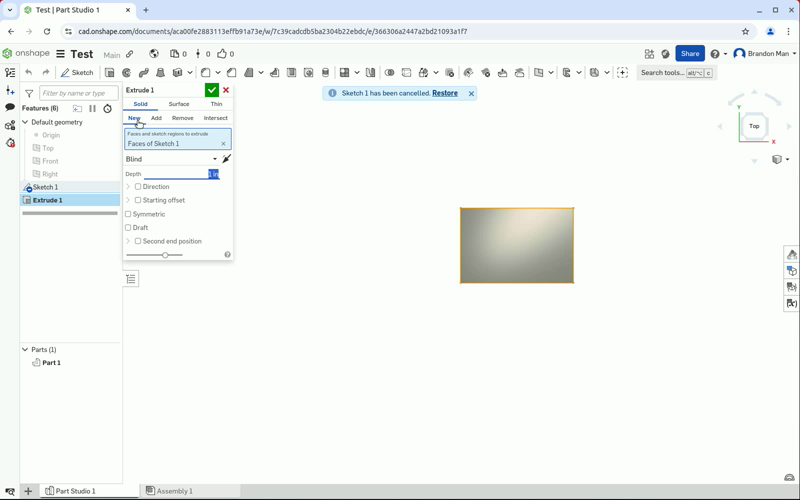
text(19.257)
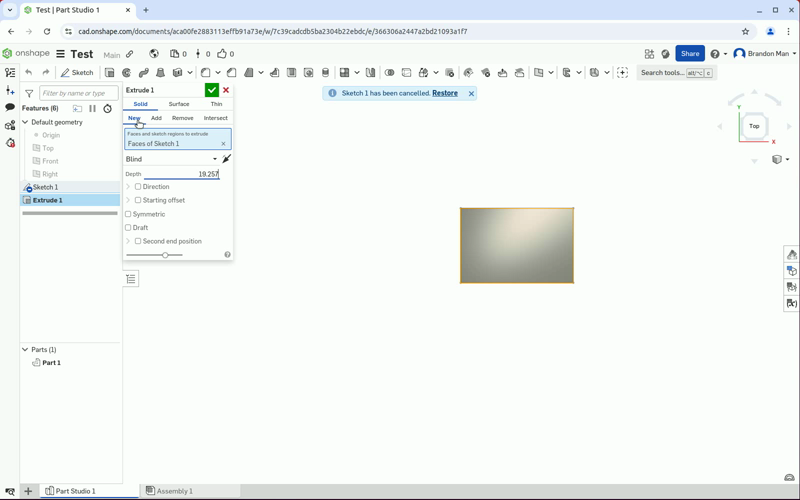
key(enter)
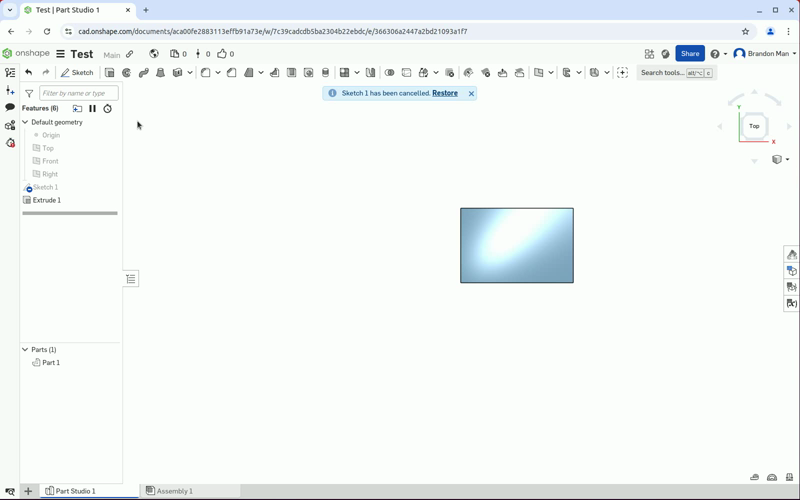
key(shift+h)
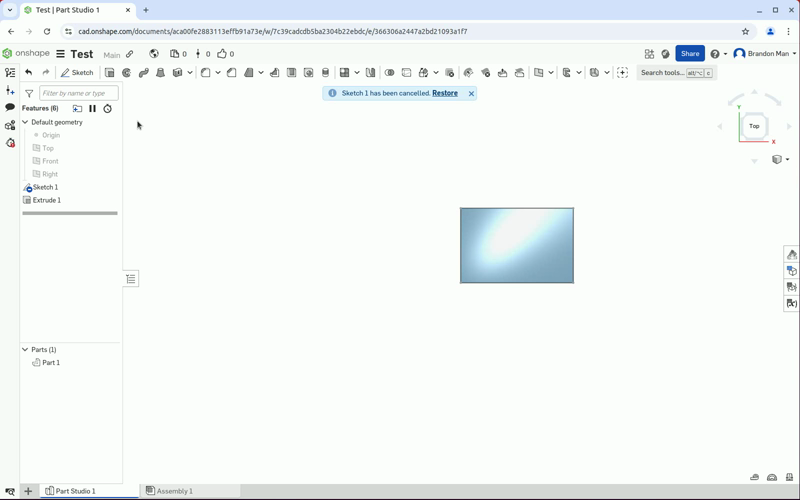
key(shift+h)
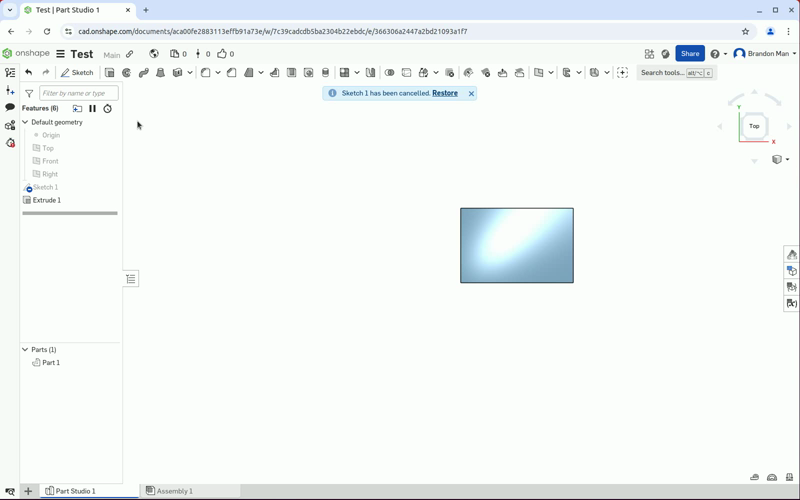
mouse_move(73, 189)
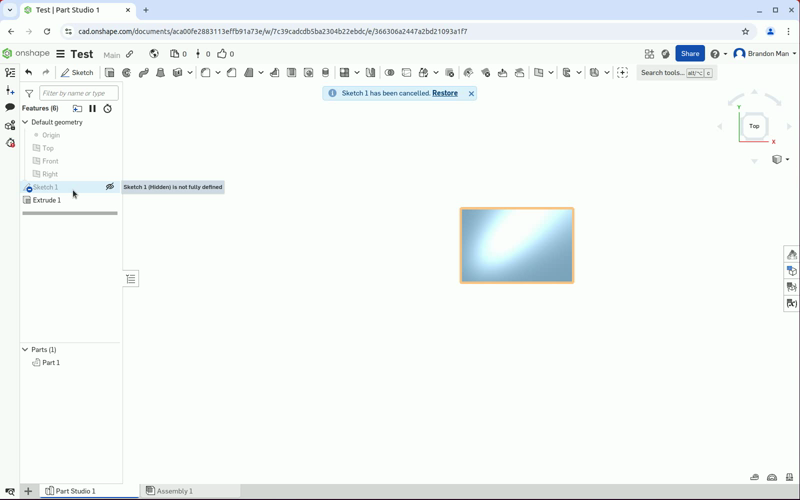
click(73, 189)
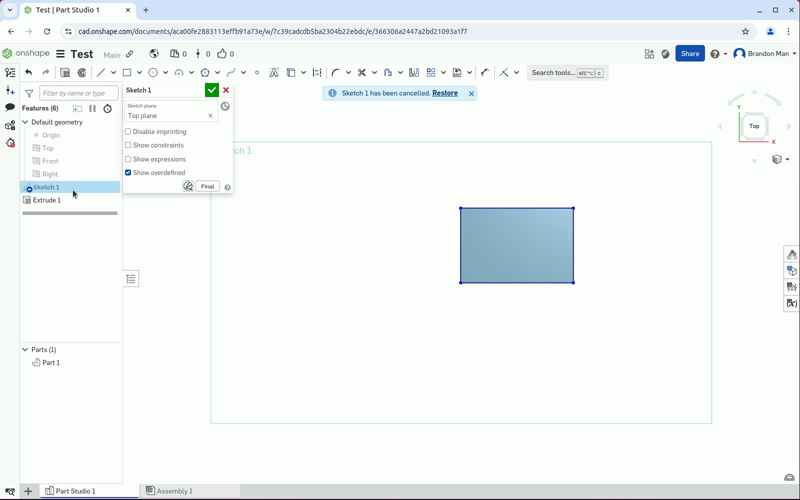
mouse_move(229, 92)
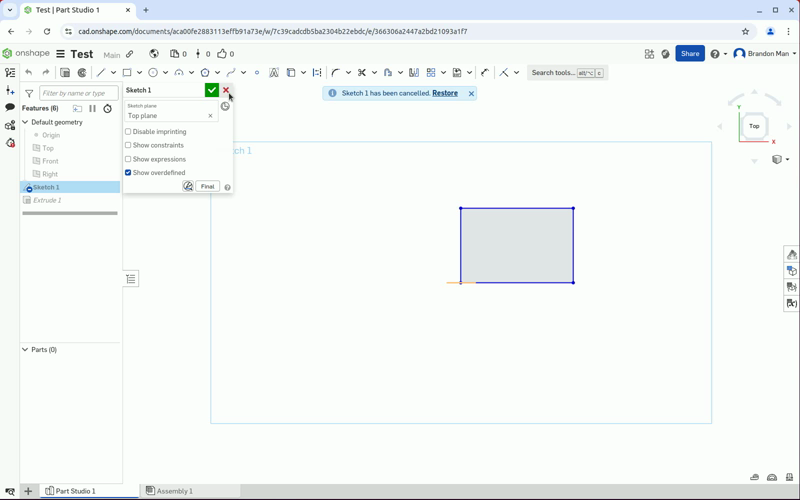
click(229, 92)
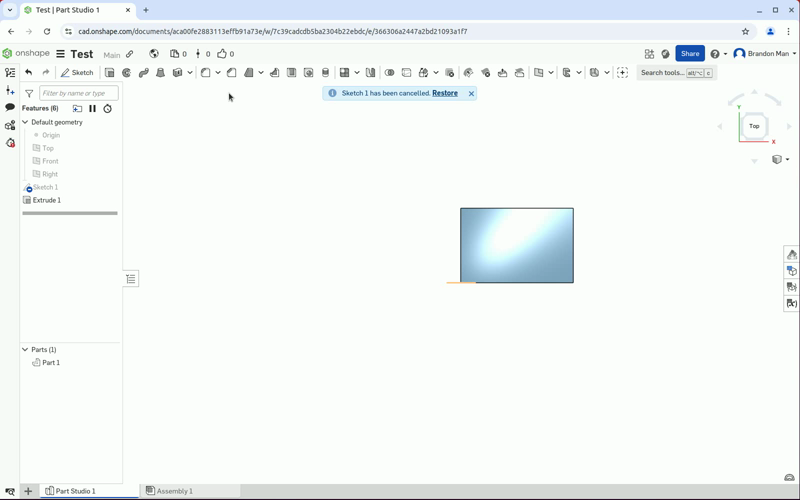
mouse_move(73, 352)
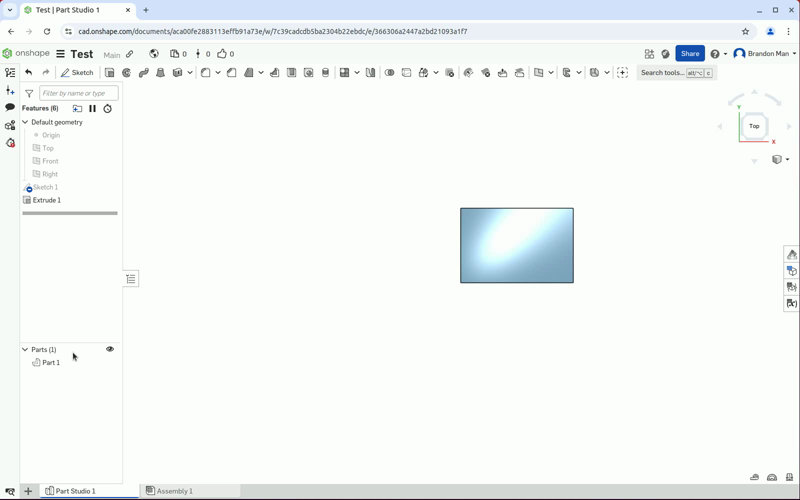
key(y)
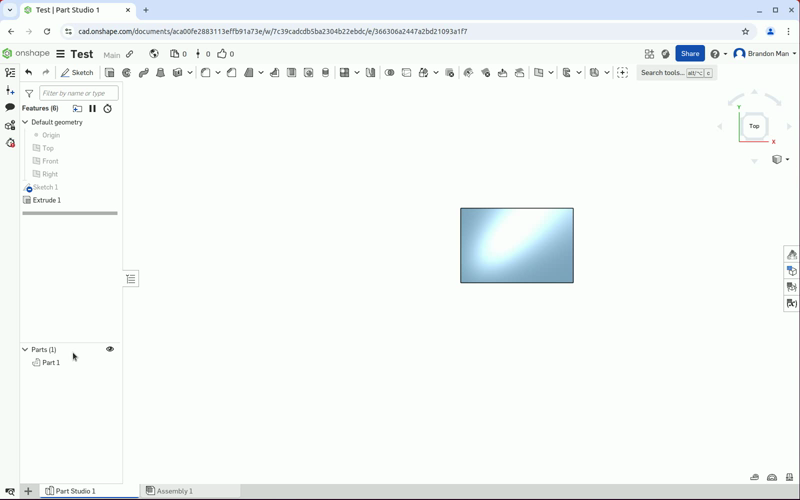
key(shift+p)
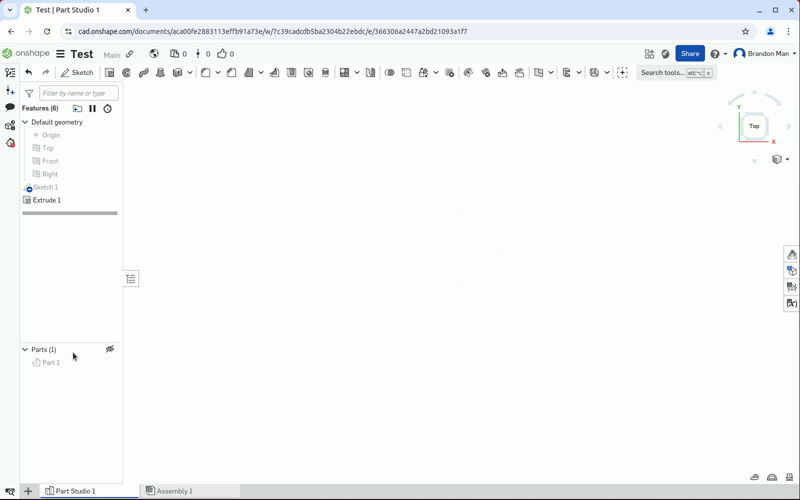
key(space)
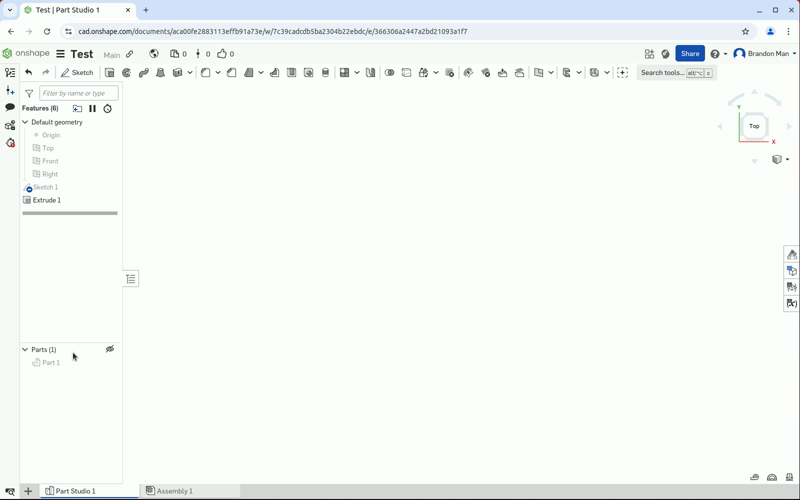
key_down(shift)
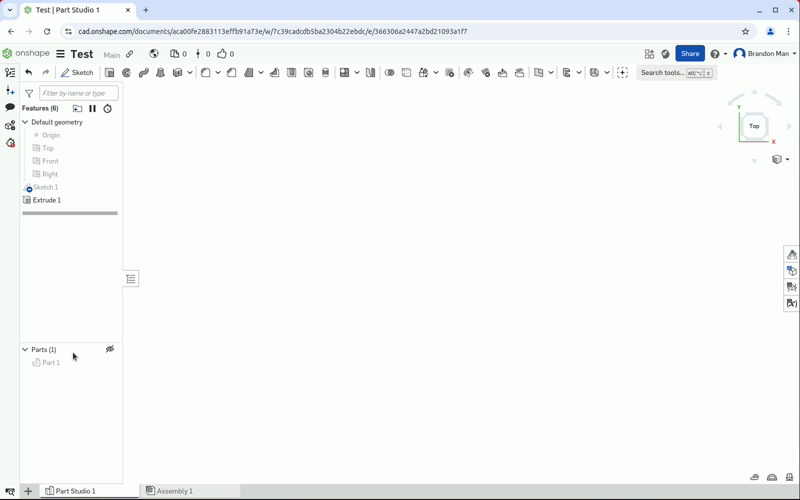
key(up)
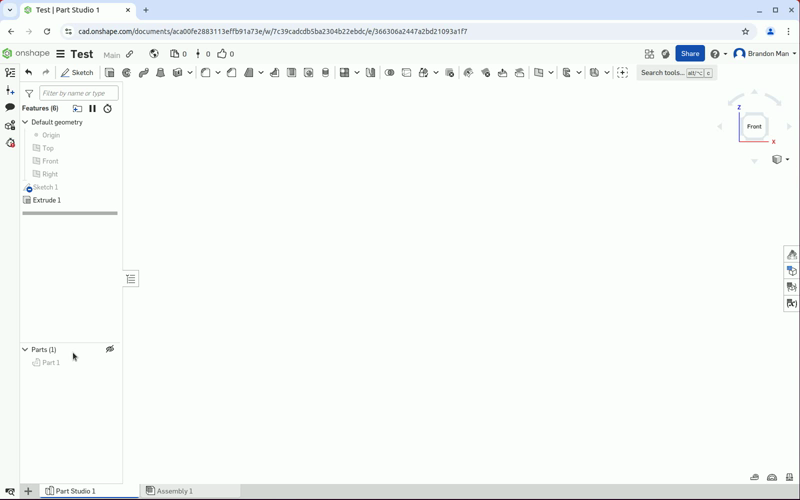
key_up(shift)
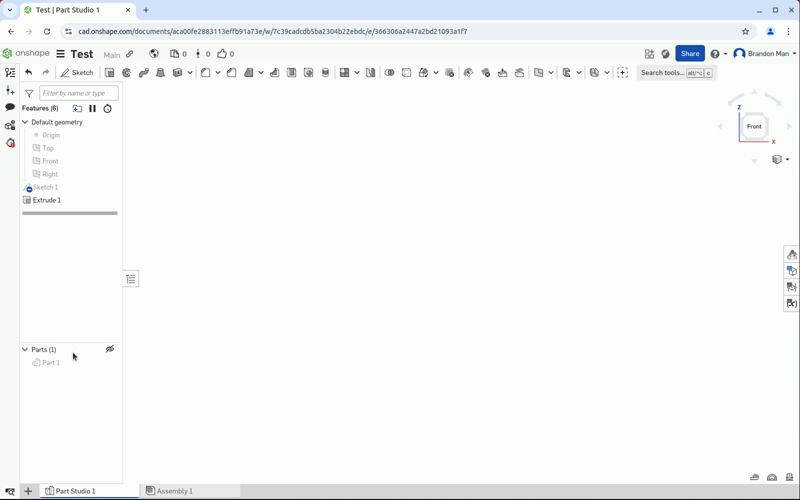
key(space)
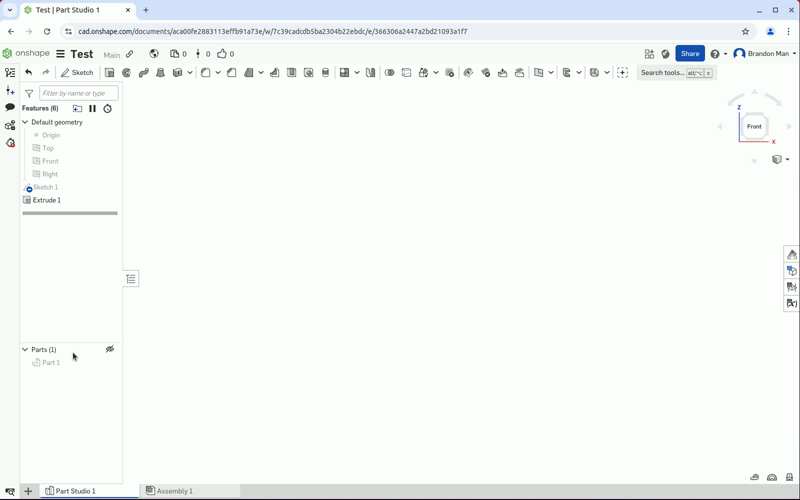
key_down(shift)
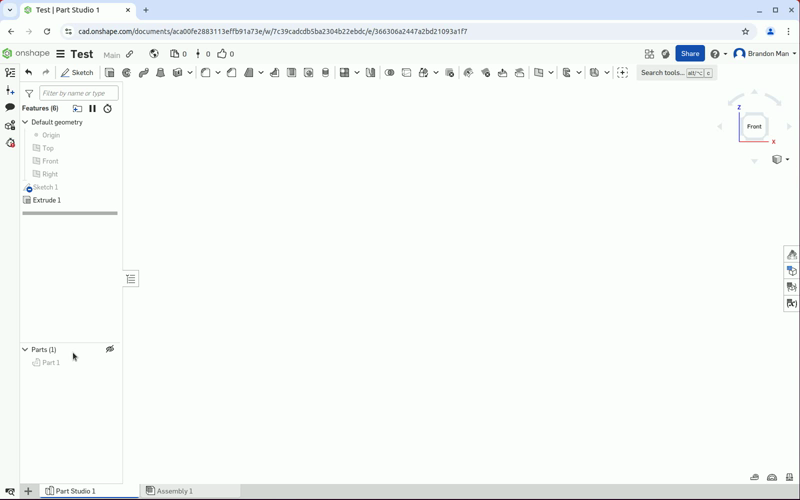
key(left)
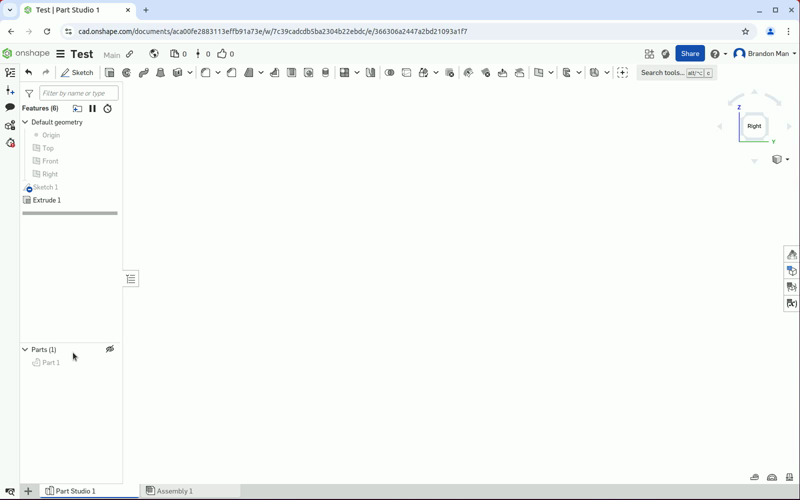
key_up(shift)
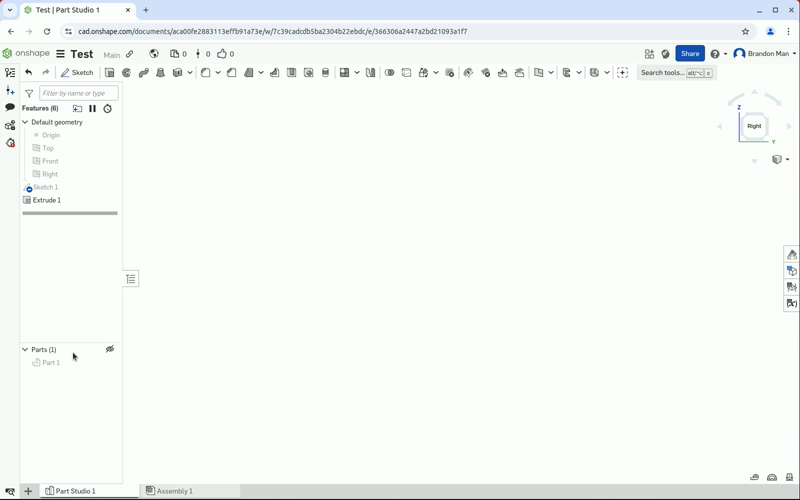
mouse_move(73, 352)
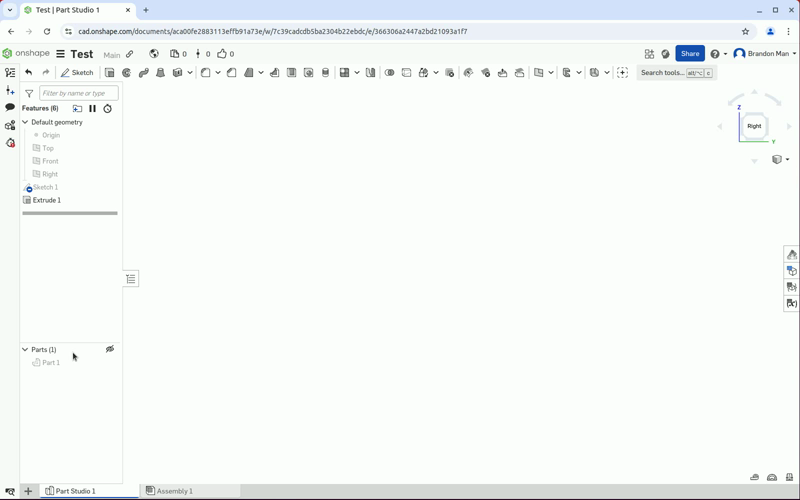
key(shift+y)
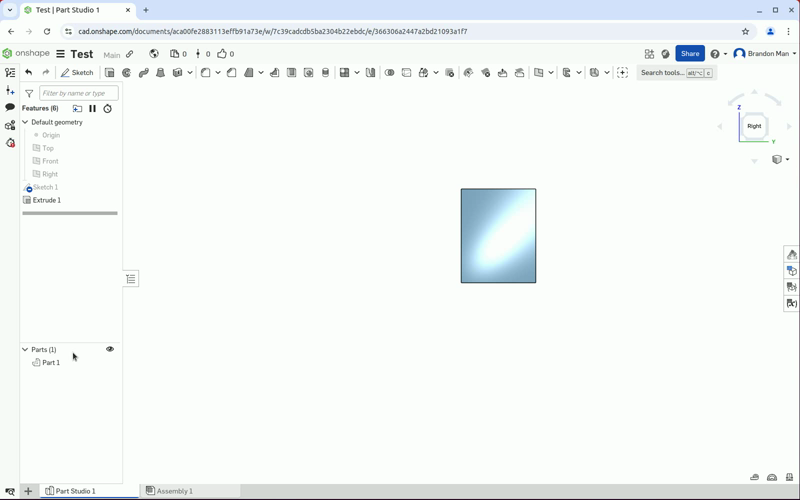
mouse_move(541, 75)
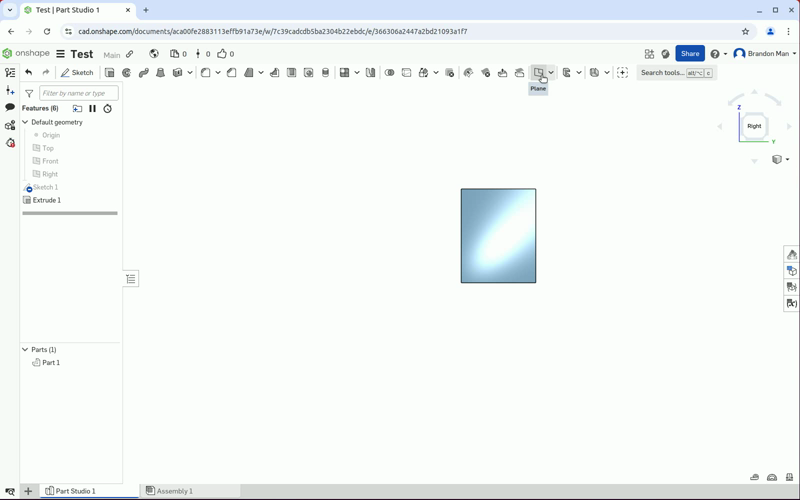
click(541, 75)
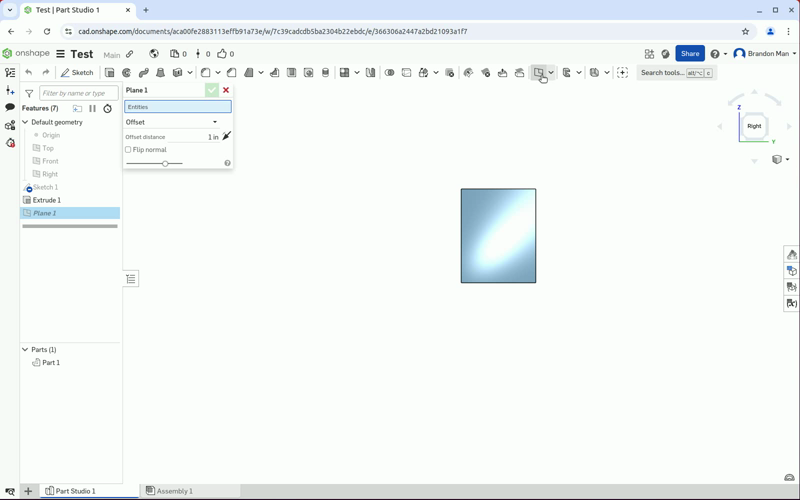
mouse_move(73, 176)
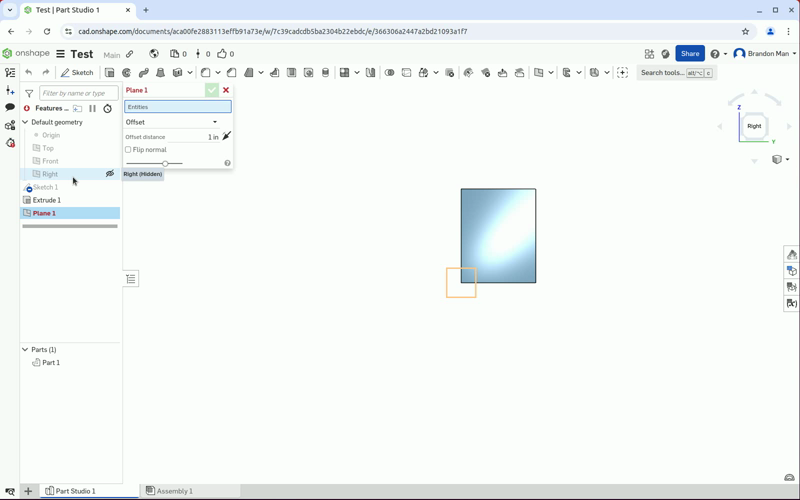
click(73, 176)
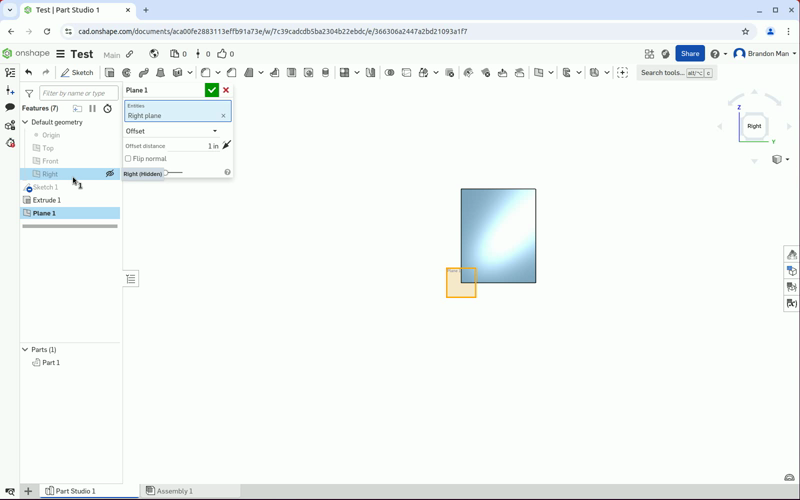
key(tab, 2)
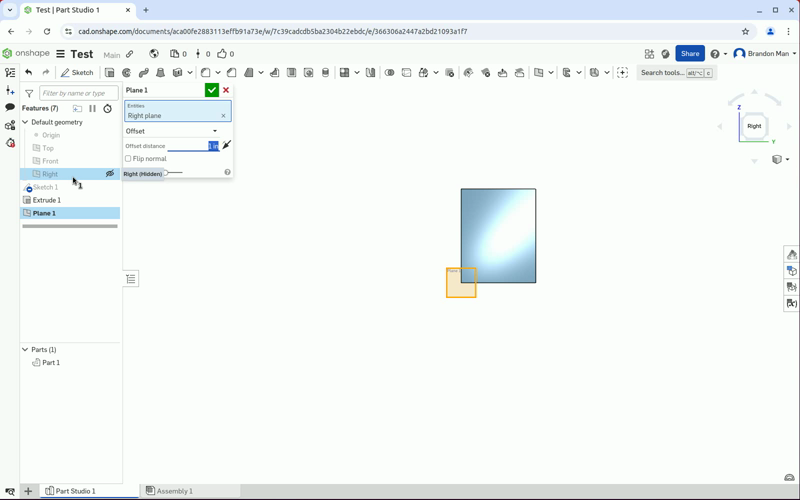
text(23.108)
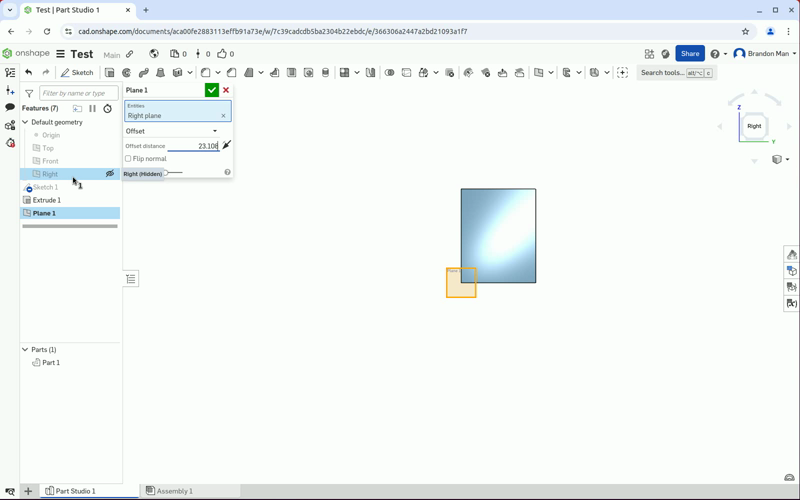
key(enter, 2)
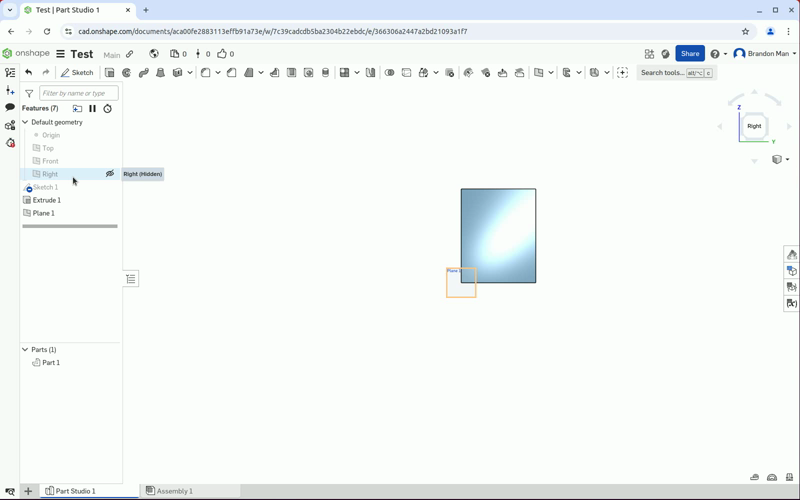
key(shift+s)
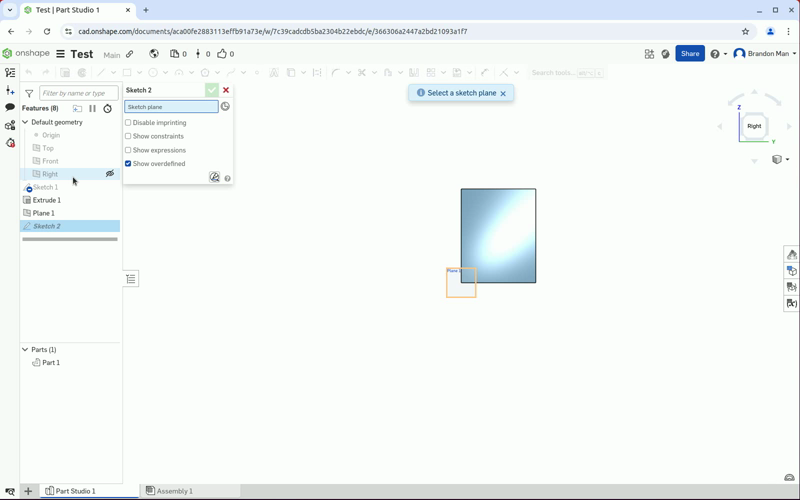
mouse_move(73, 215)
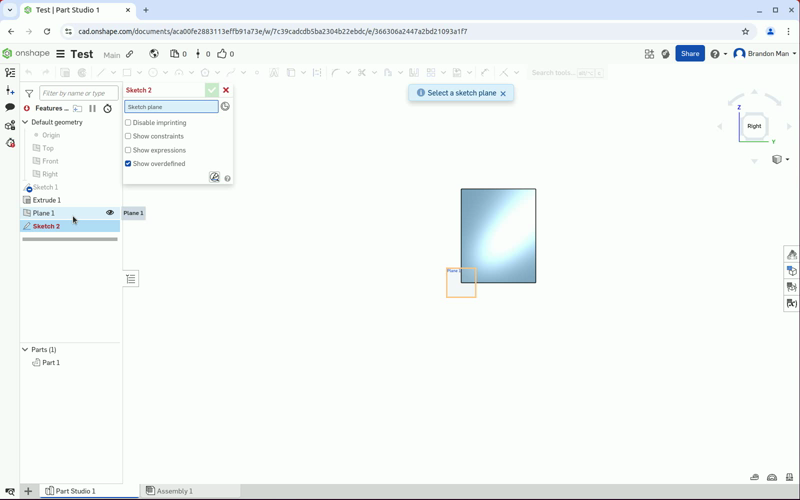
click(73, 215)
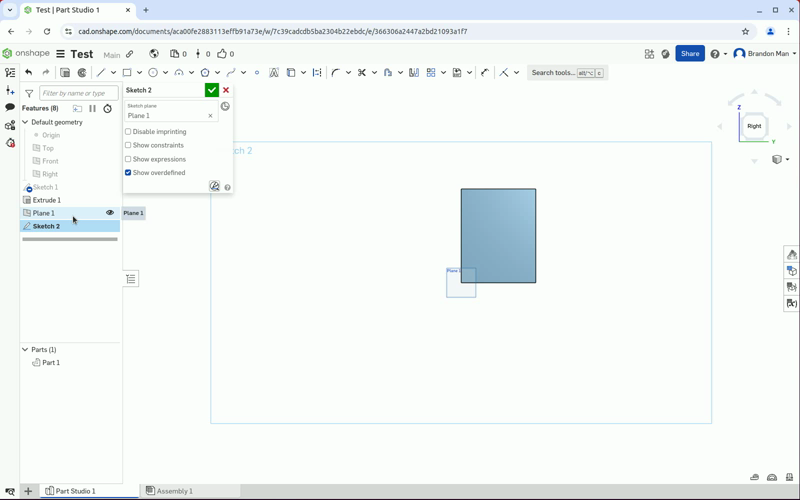
mouse_move(73, 352)
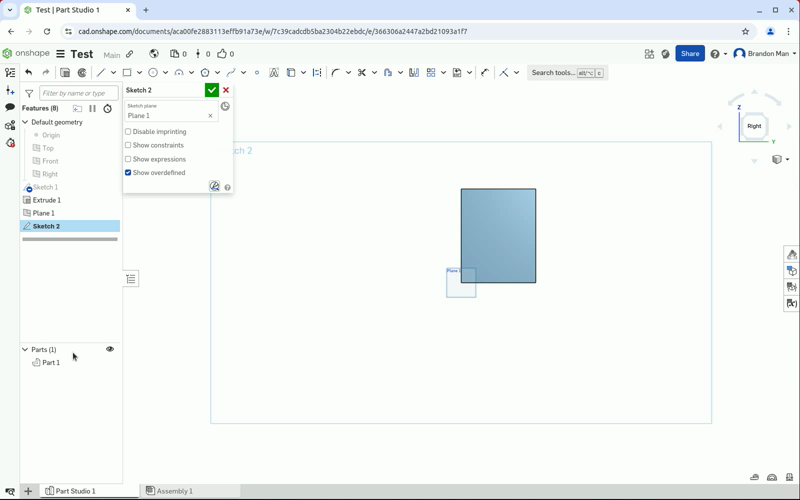
key(y)
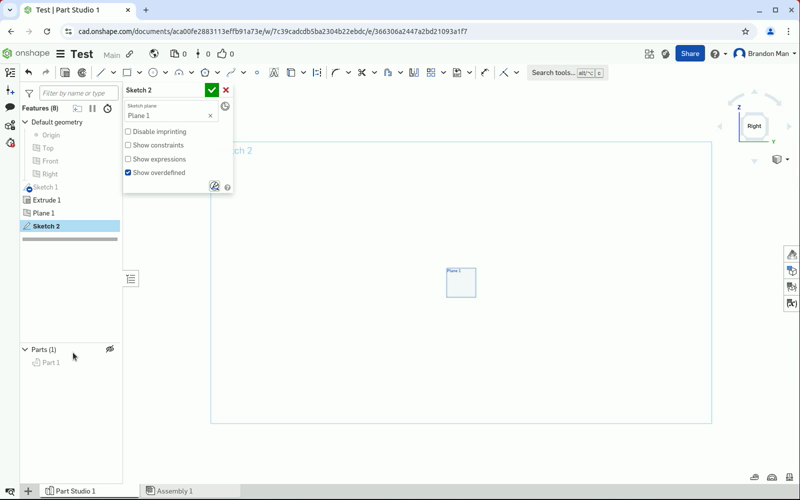
key(l)
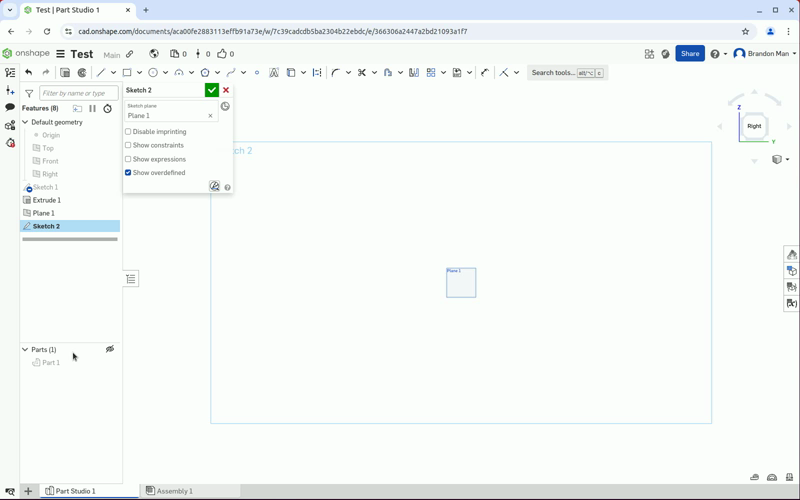
key_down(shift)
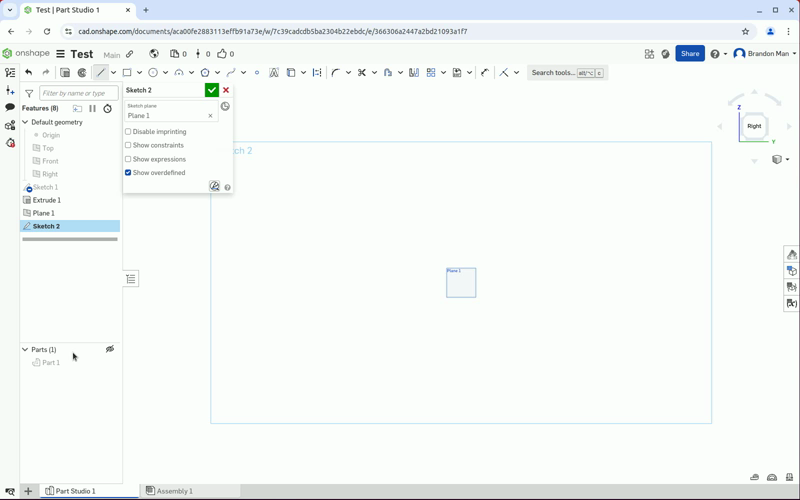
mouse_move(460, 264)
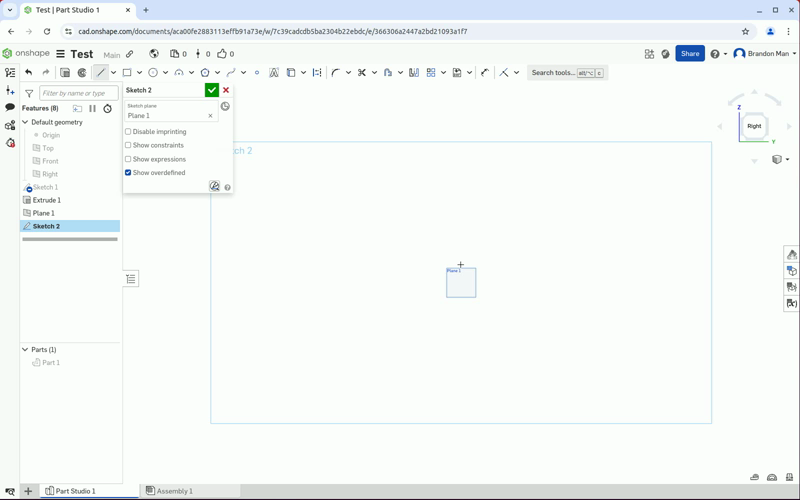
click(460, 264)
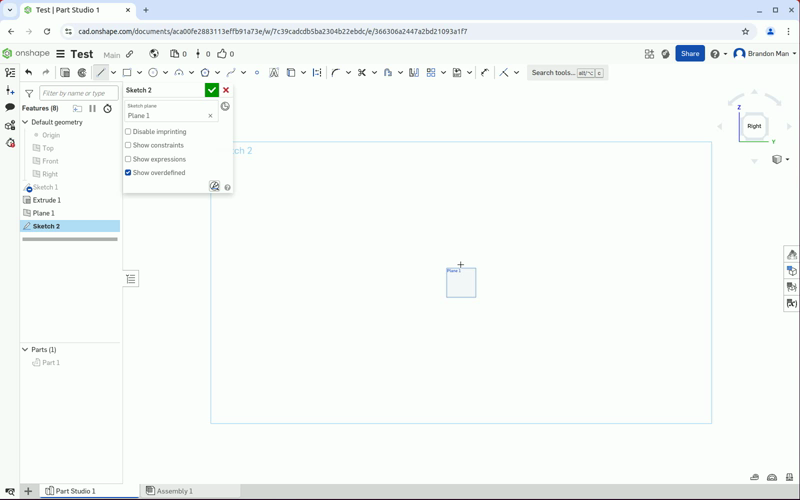
key_up(shift)
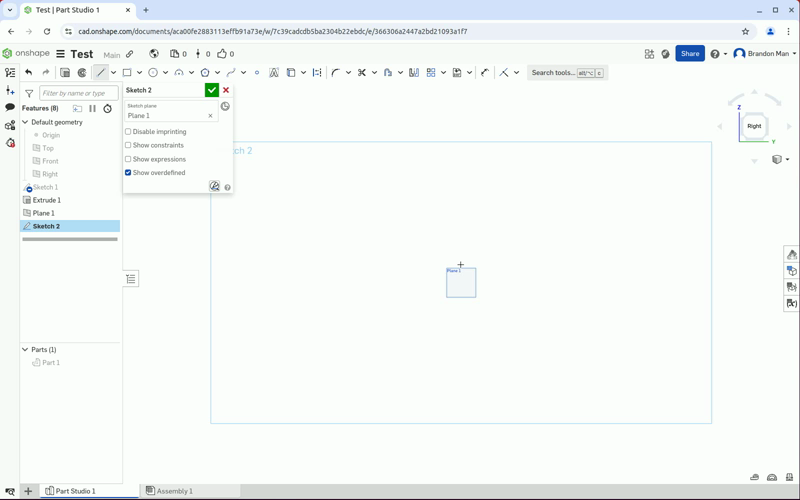
key_down(shift)
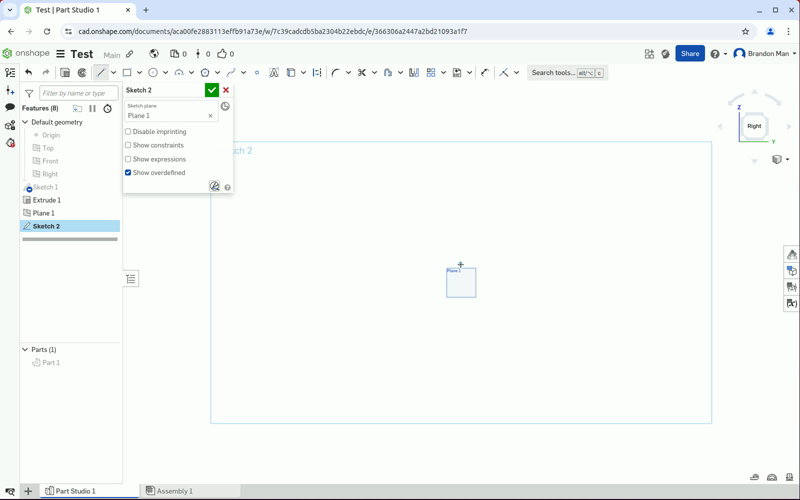
mouse_move(508, 188)
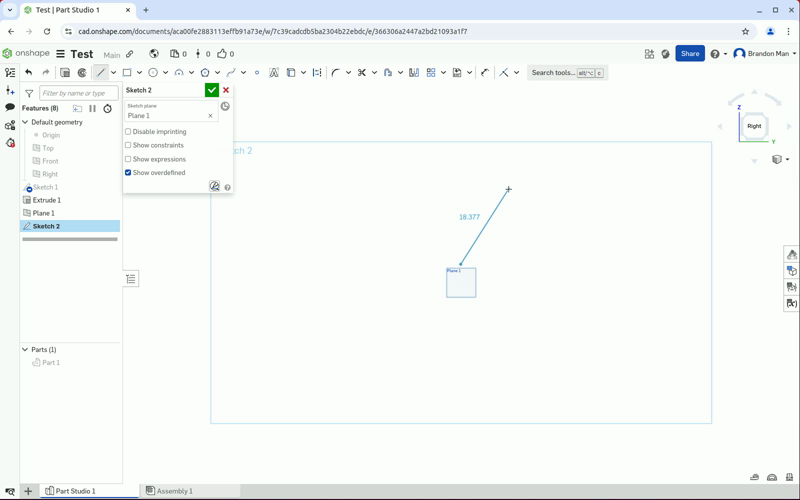
click(508, 188)
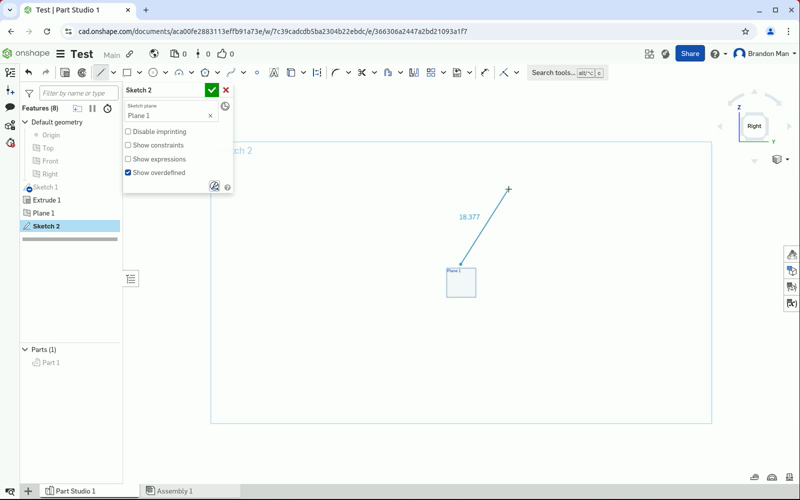
key_up(shift)
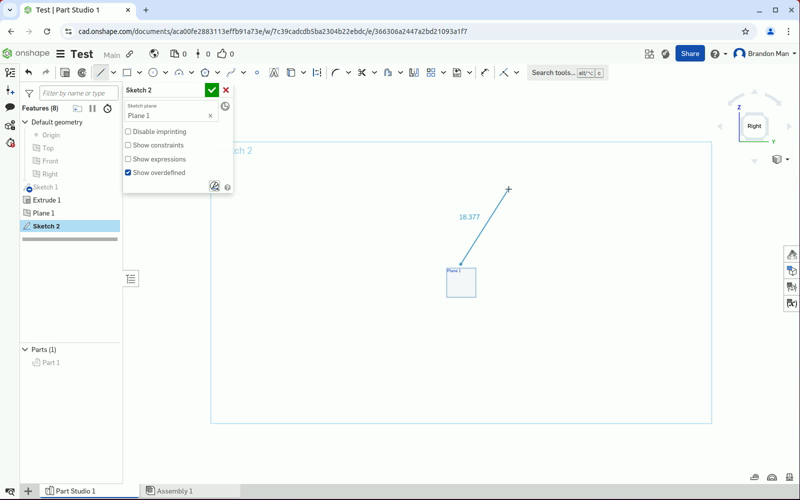
key_down(shift)
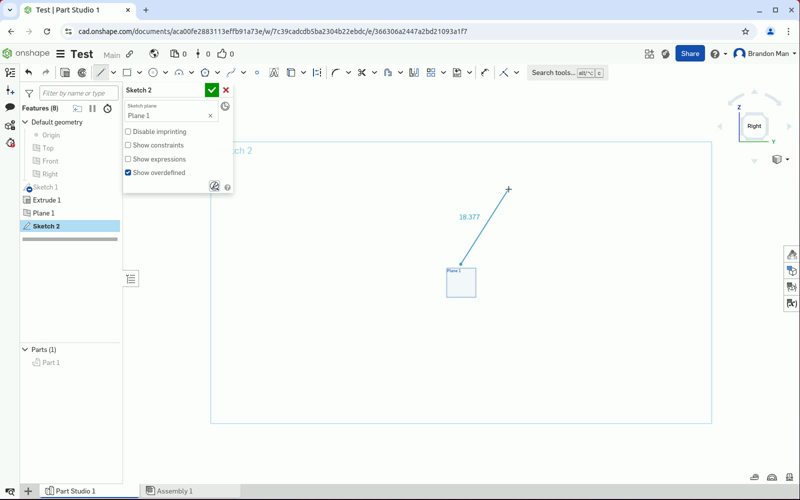
mouse_move(538, 188)
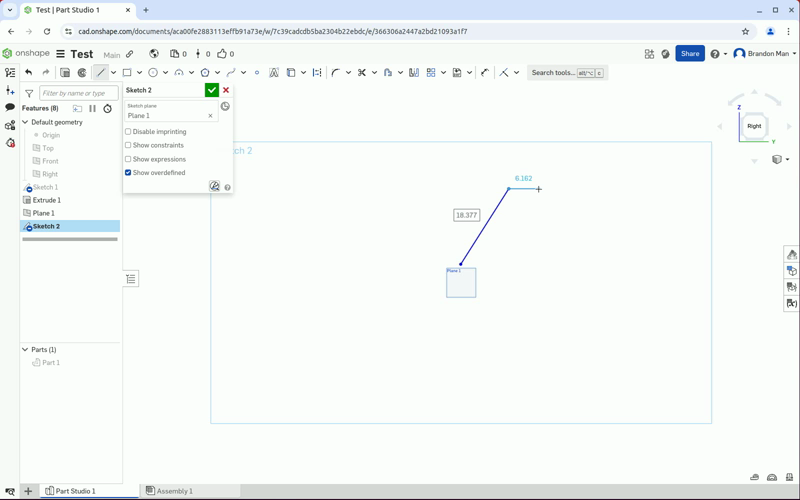
mouse_move(460, 188)
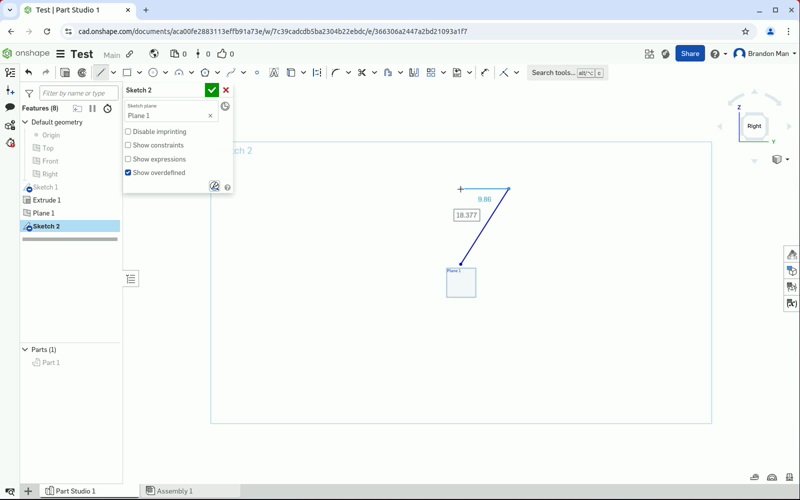
click(460, 188)
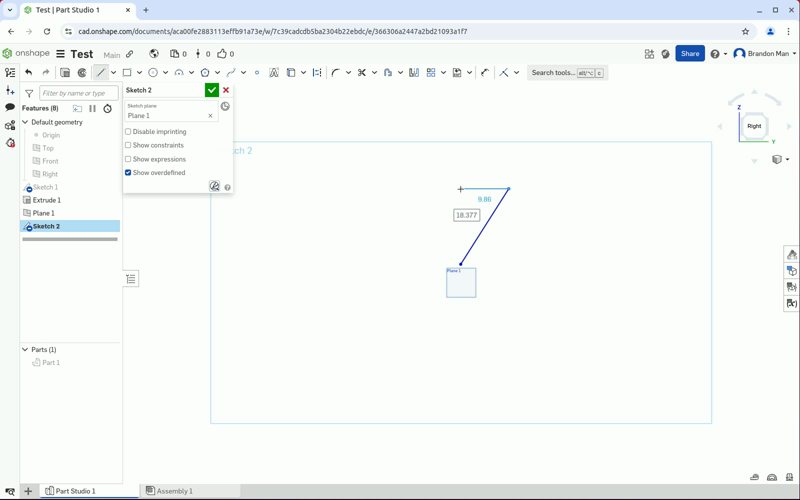
key_up(shift)
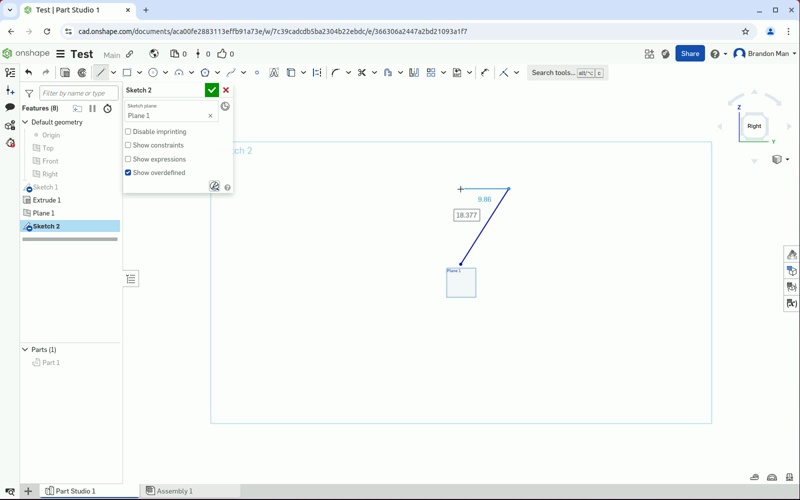
key_down(shift)
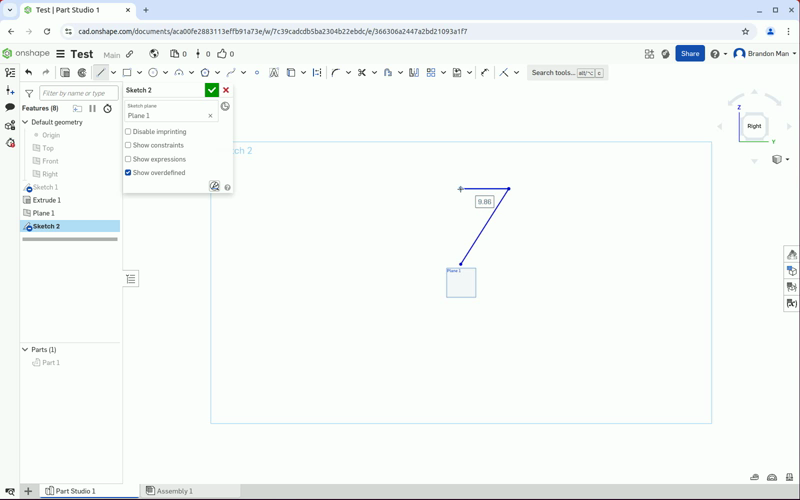
mouse_move(460, 264)
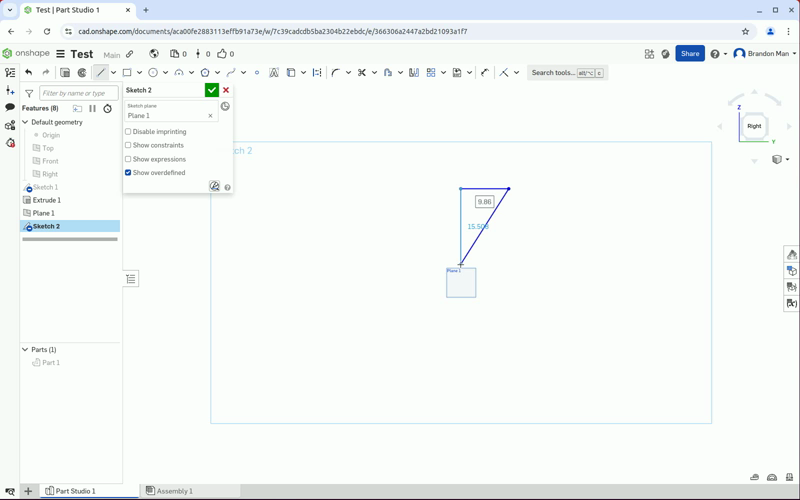
key_up(shift)
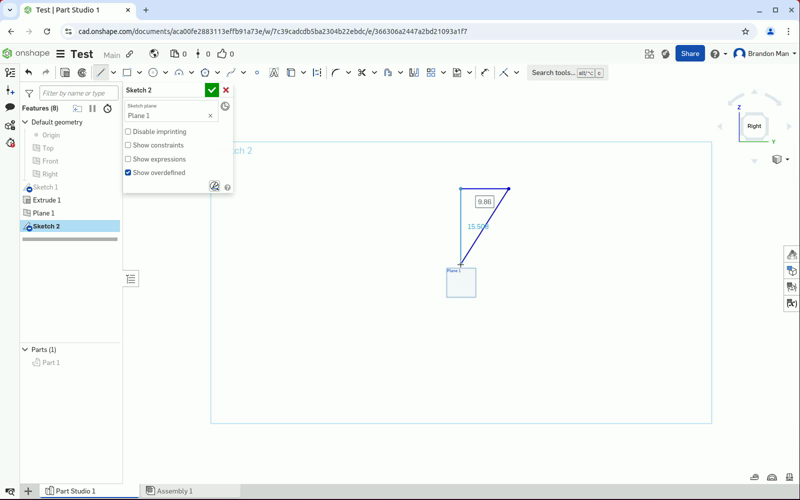
click(460, 264)
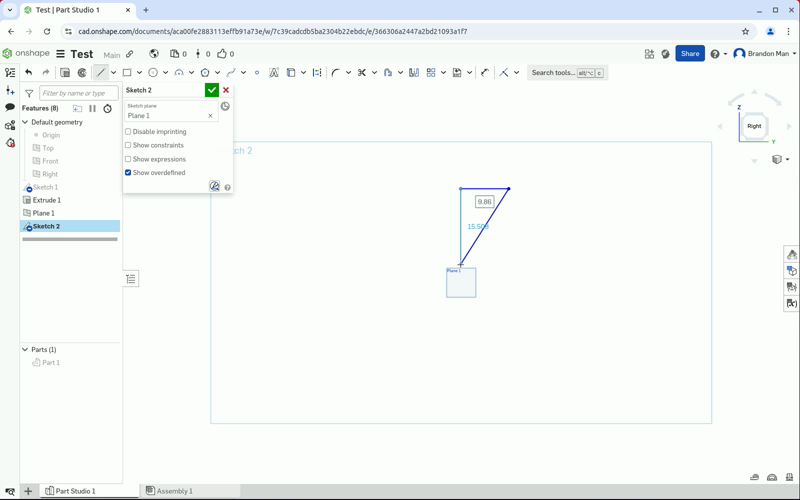
key(esc)
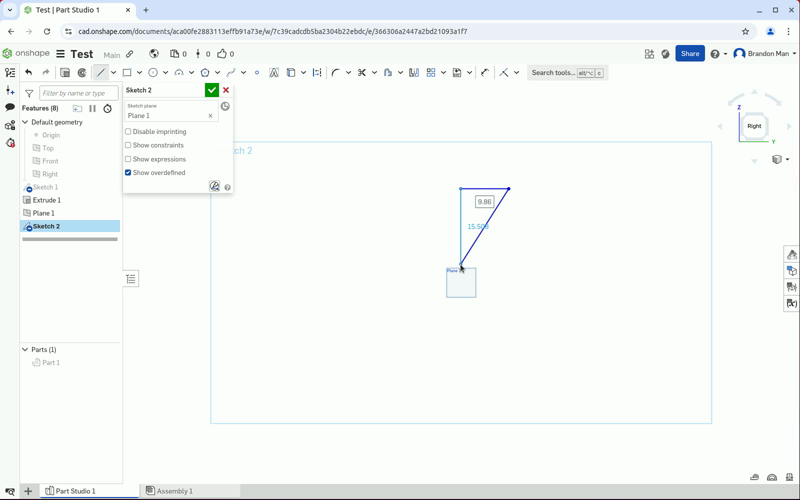
mouse_move(471, 232)
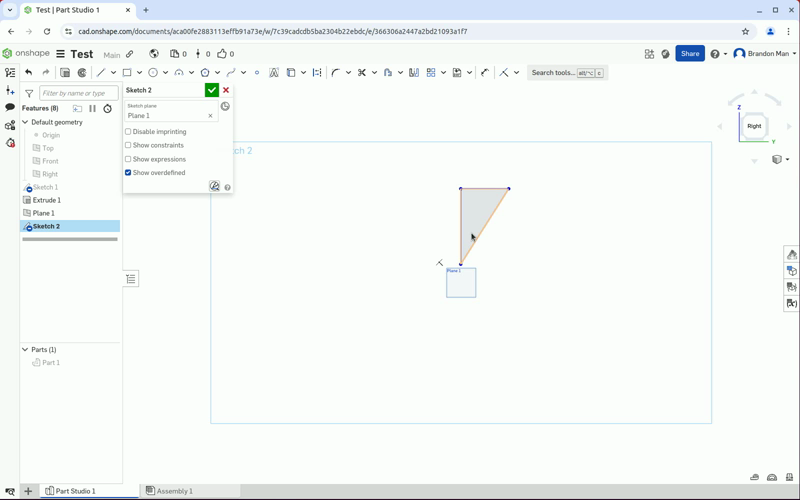
click(471, 232)
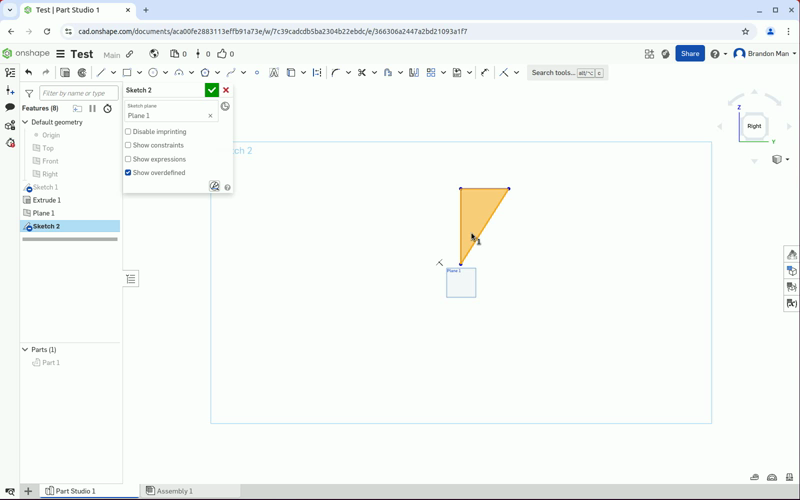
mouse_move(73, 352)
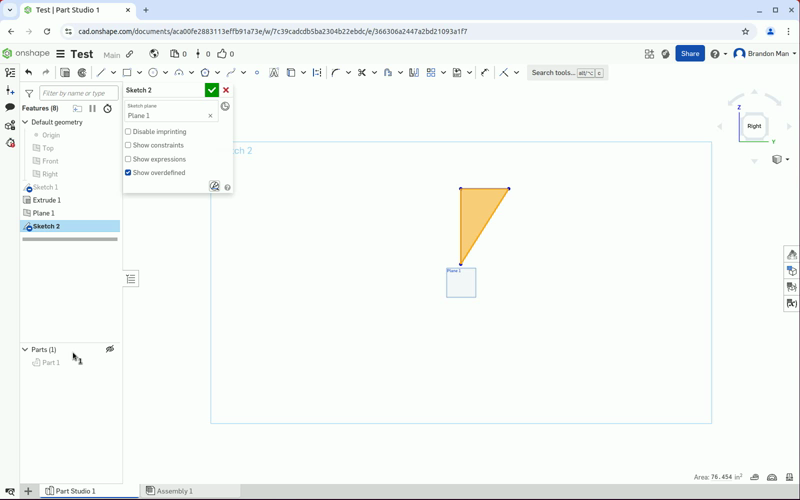
key(shift+y)
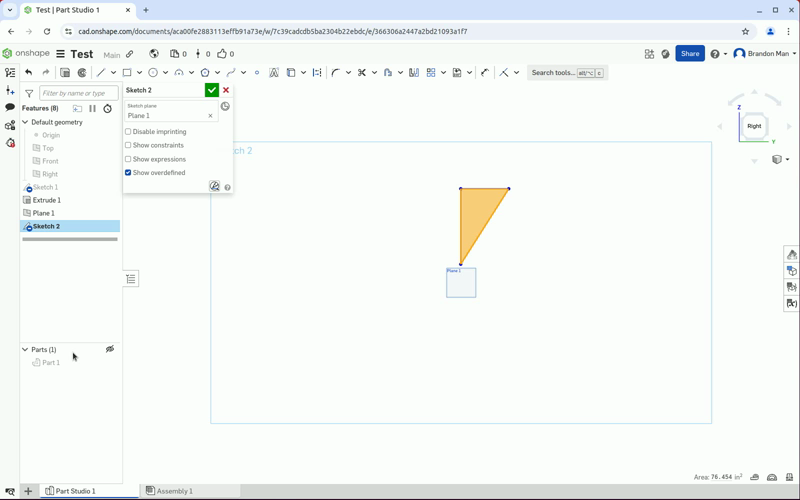
key(shift+e)
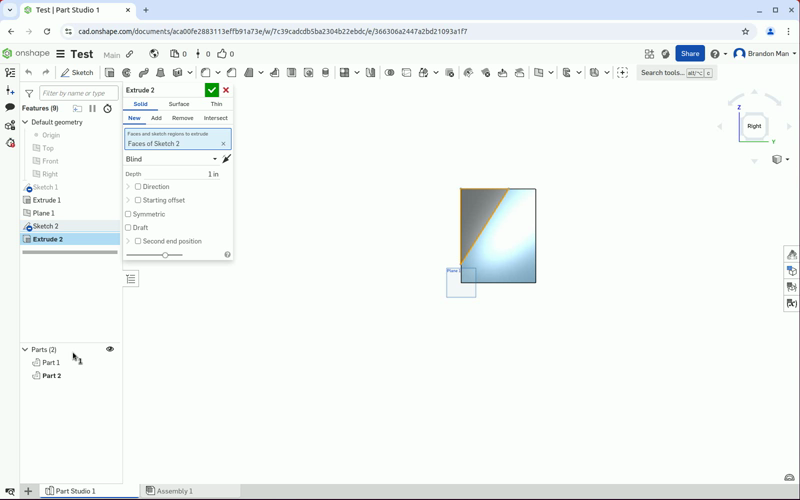
mouse_move(143, 106)
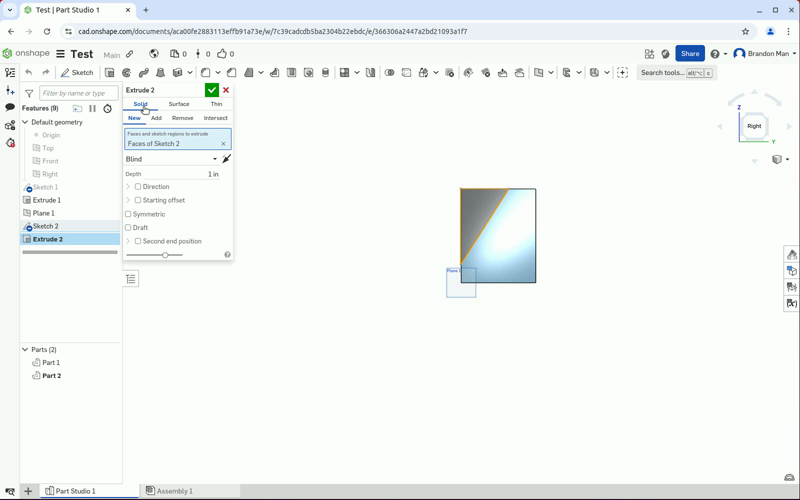
click(143, 106)
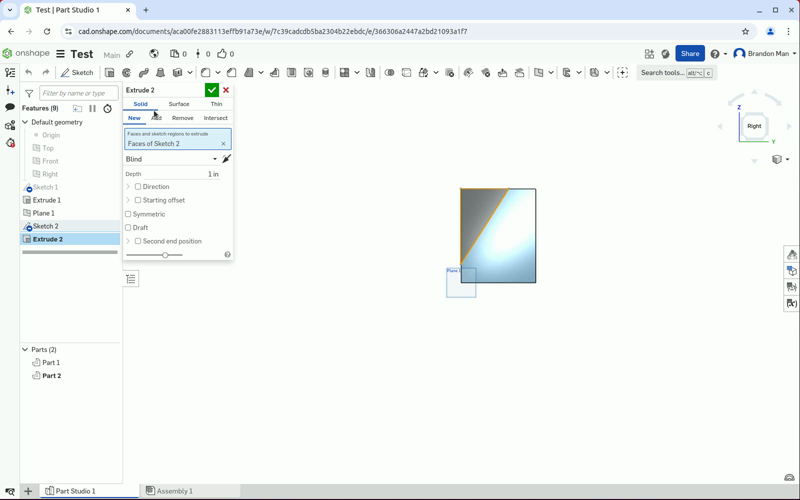
mouse_move(186, 120)
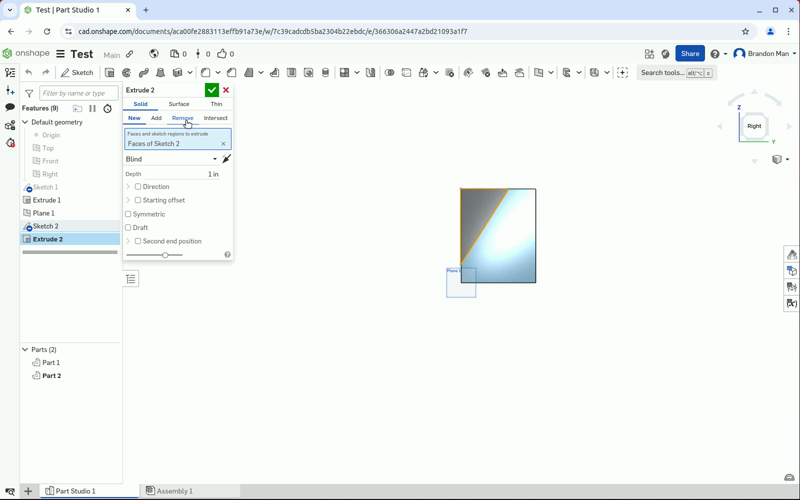
click(186, 120)
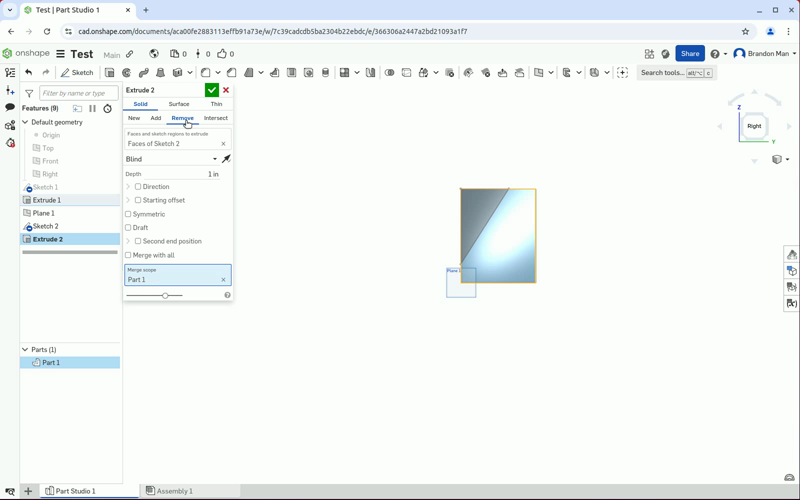
key(tab, 4)
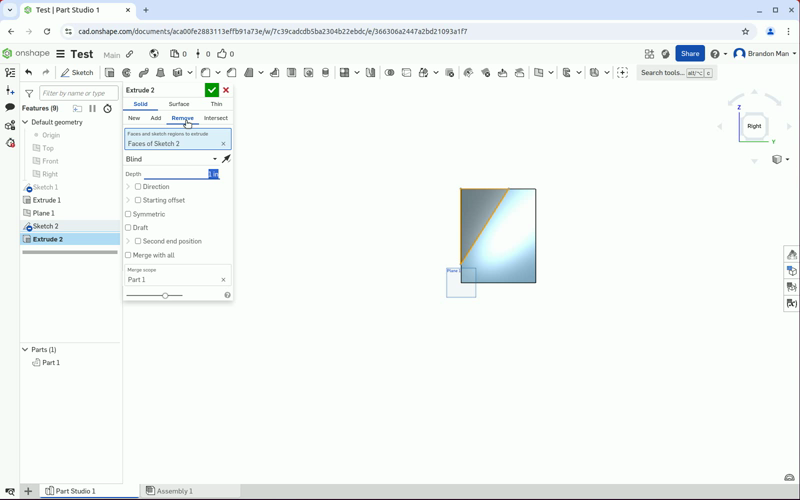
text(15.405)
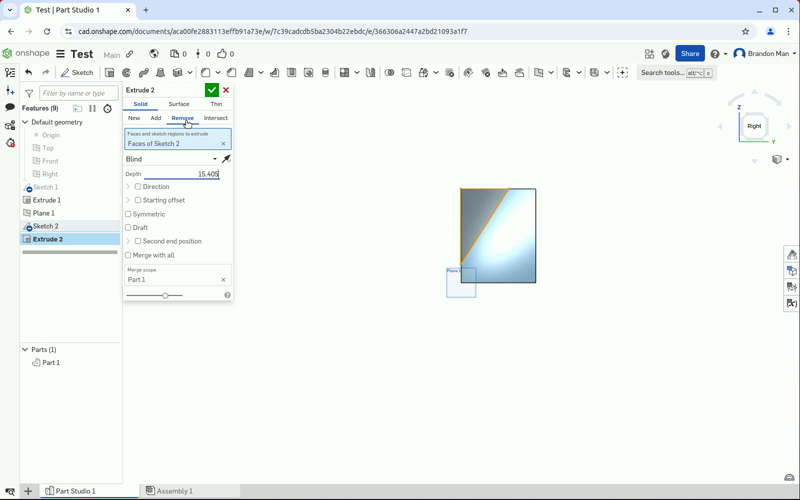
key(tab, 6)
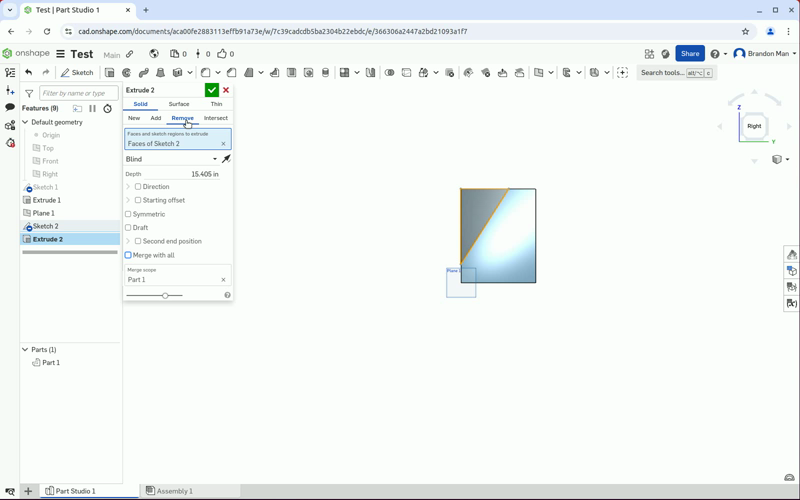
key(space)
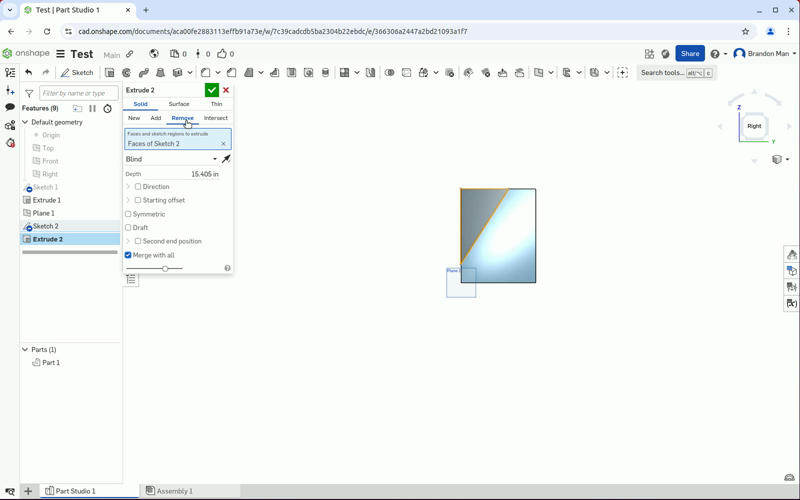
key(enter)
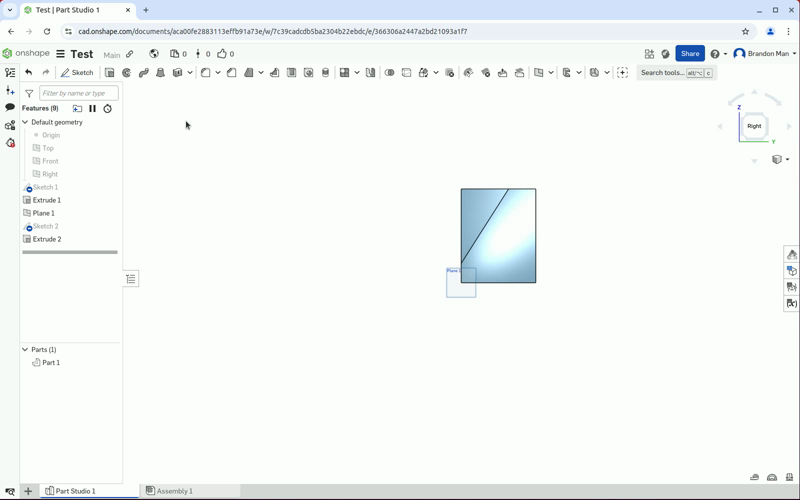
key(shift+h)
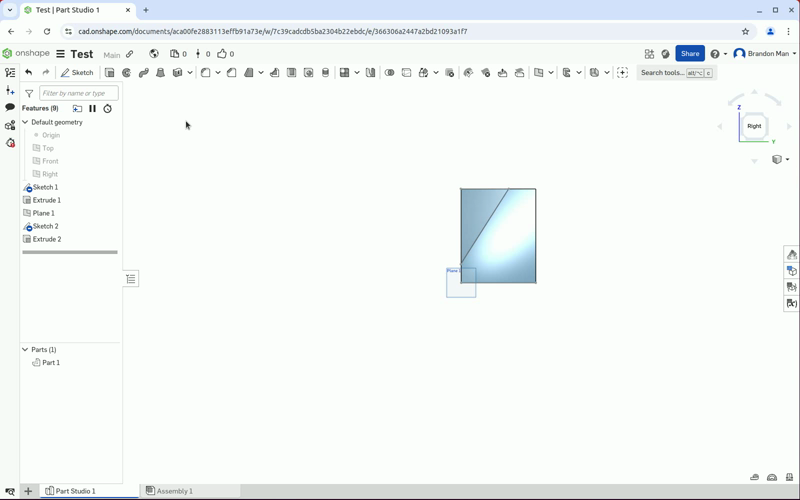
key(shift+h)
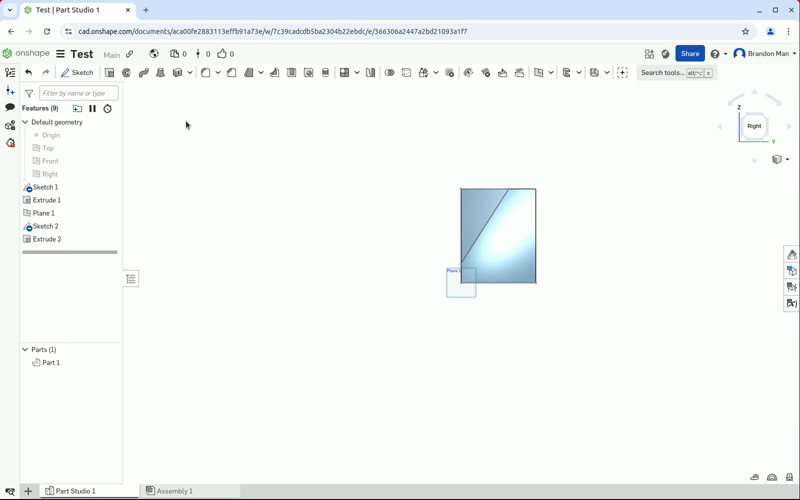
key(shift+7)
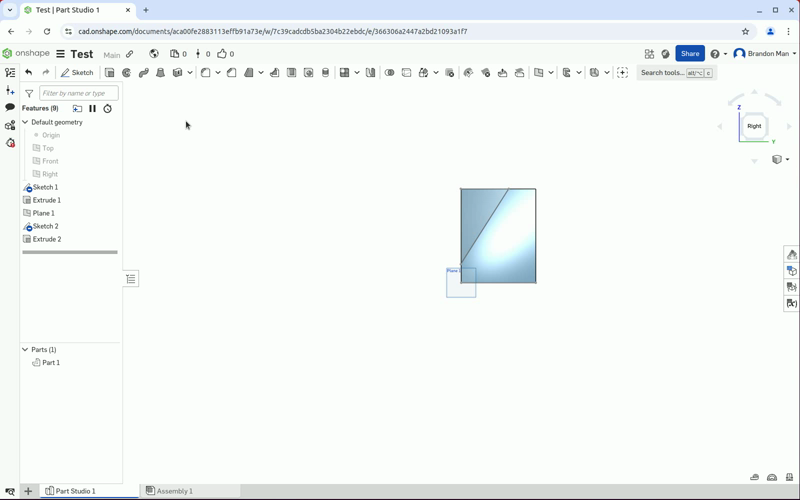
key(right, 2)
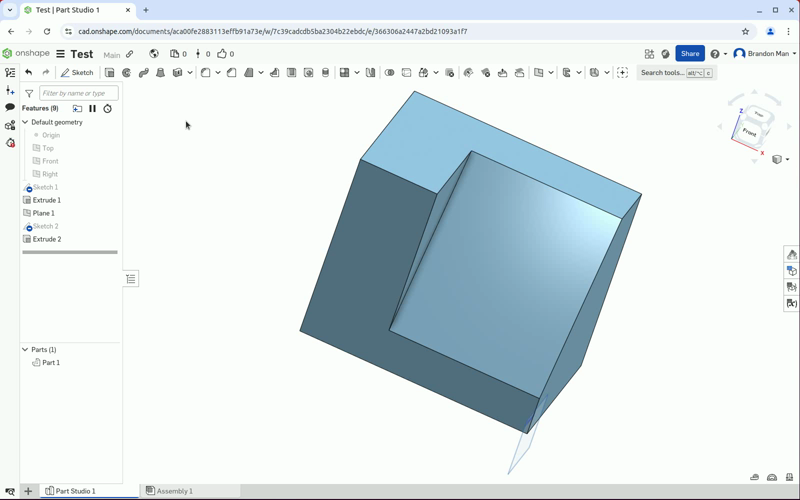
key(down, 2)
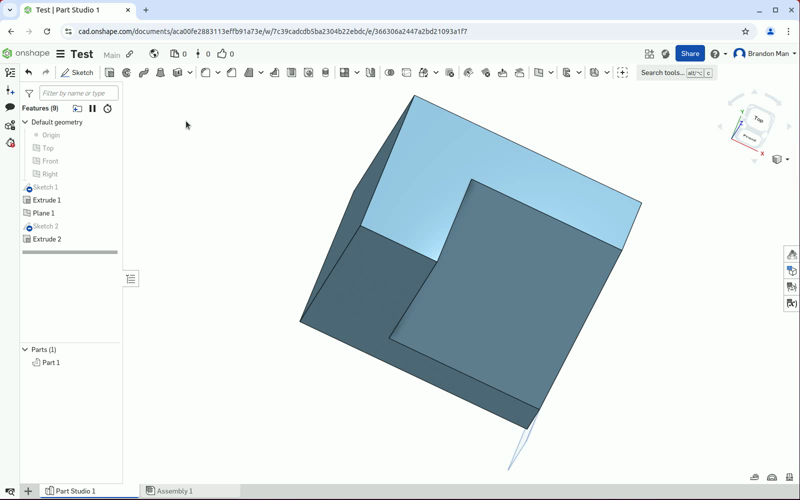
key(up, 2)
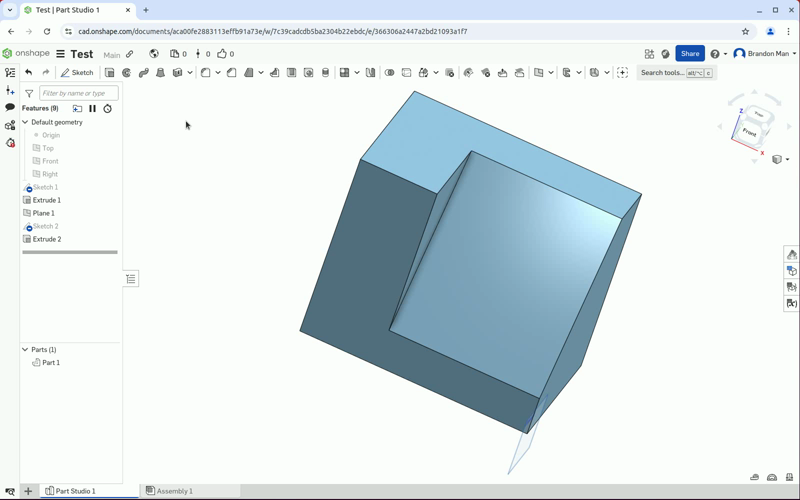
key(left, 2)
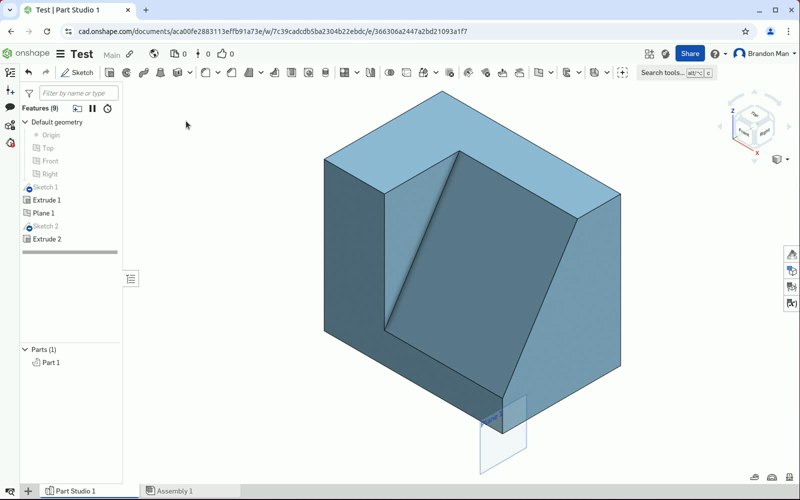
mouse_move(73, 189)
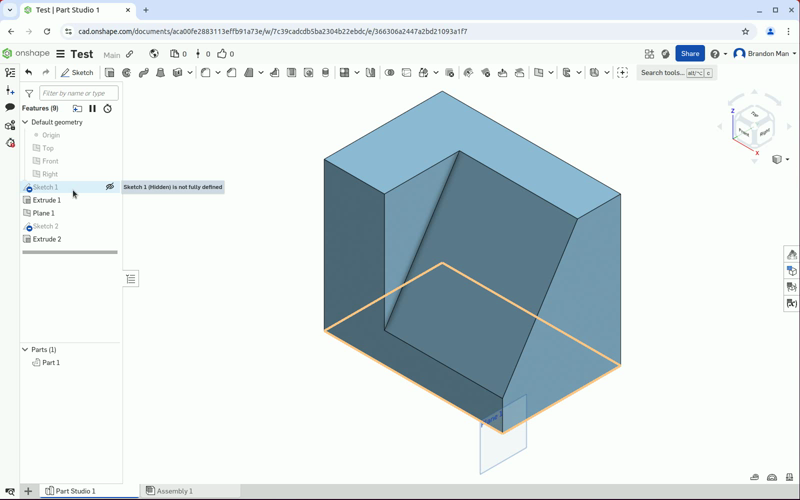
click(73, 189)